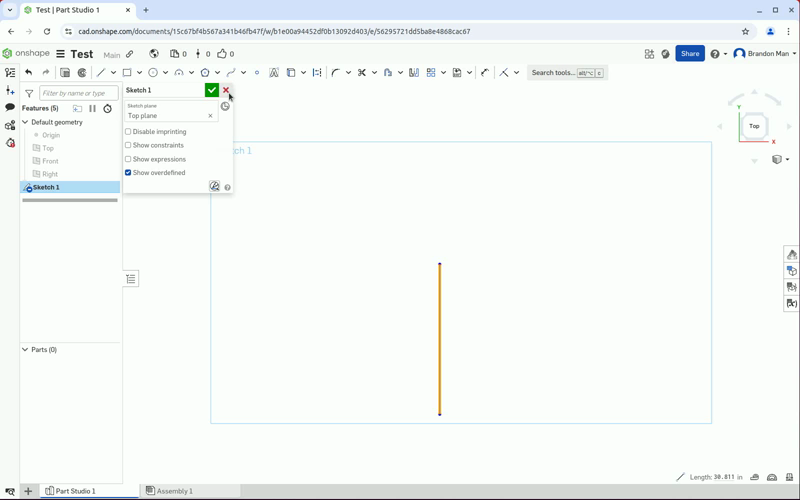
key(shift+h)
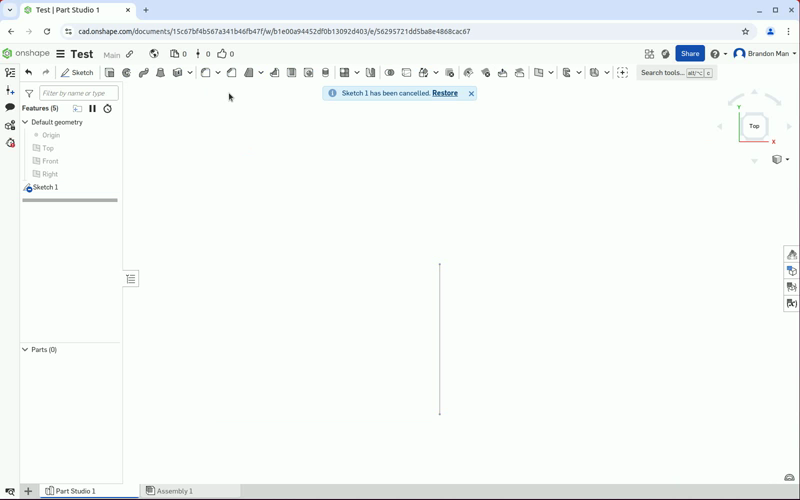
key(shift+s)
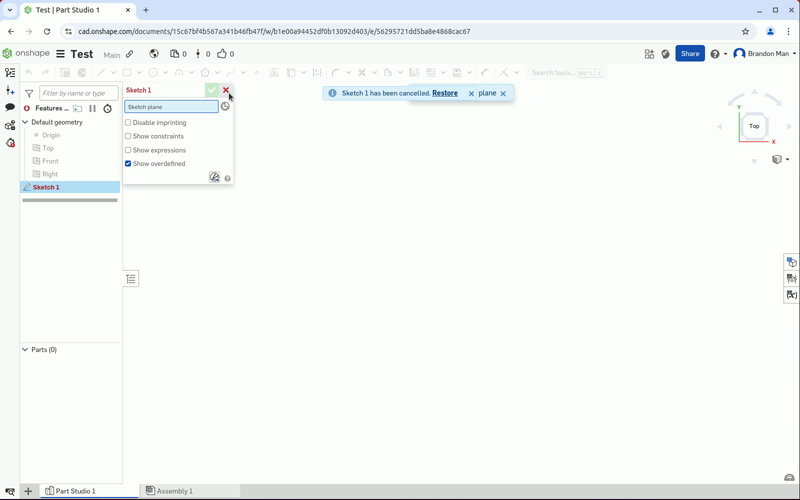
mouse_move(73, 150)
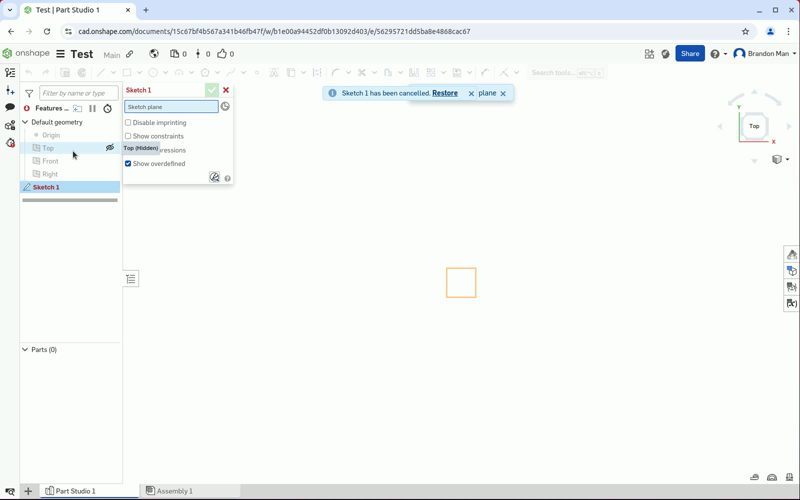
click(73, 150)
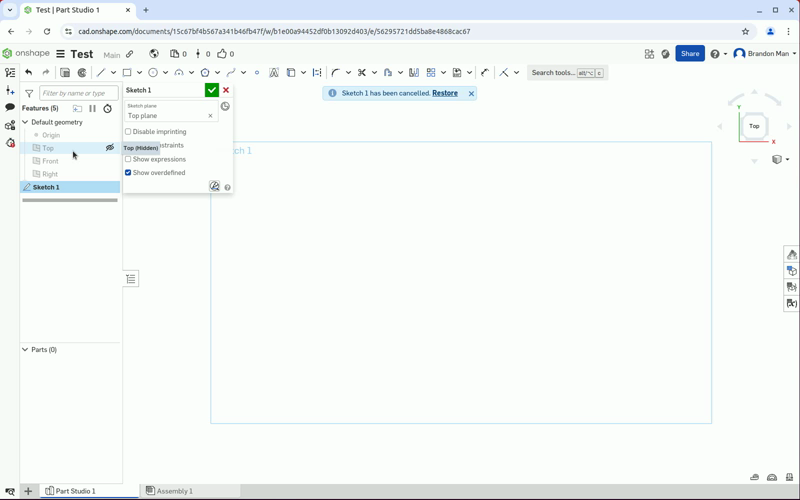
mouse_move(73, 352)
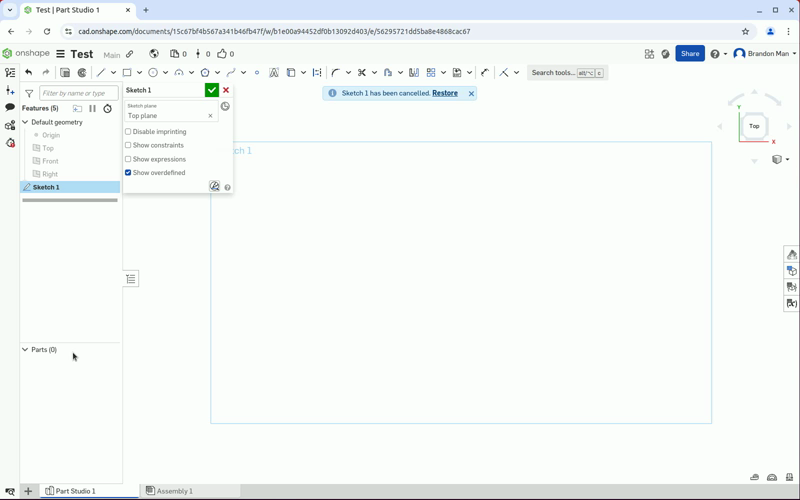
key(y)
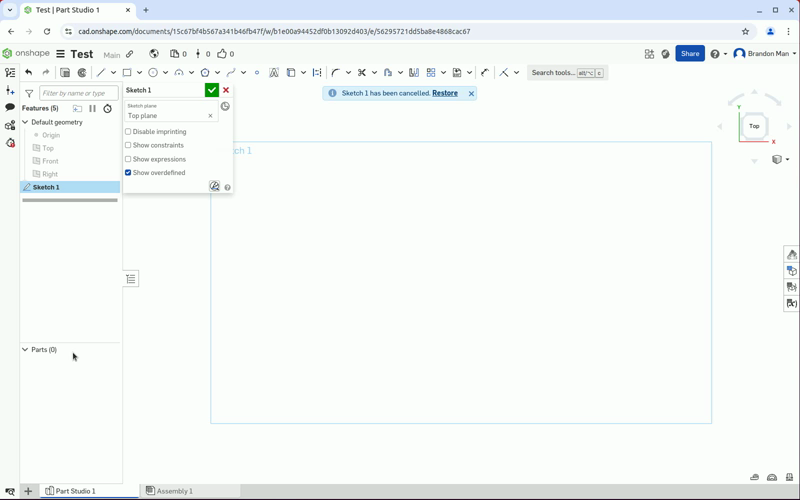
key(l)
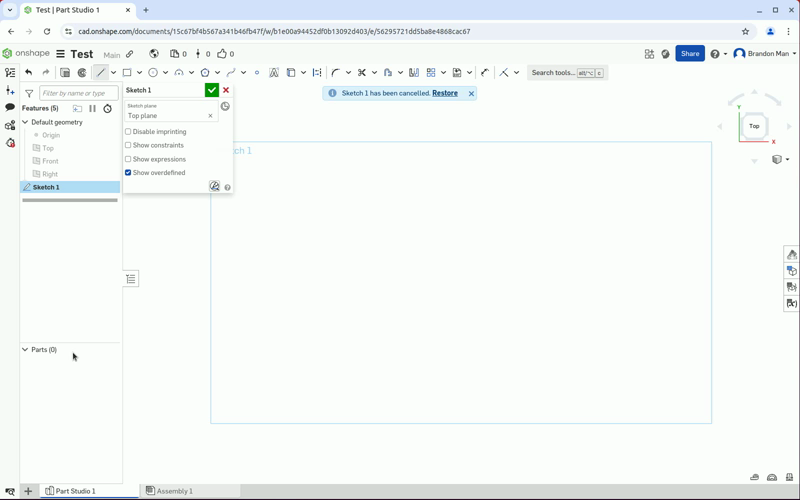
key_down(shift)
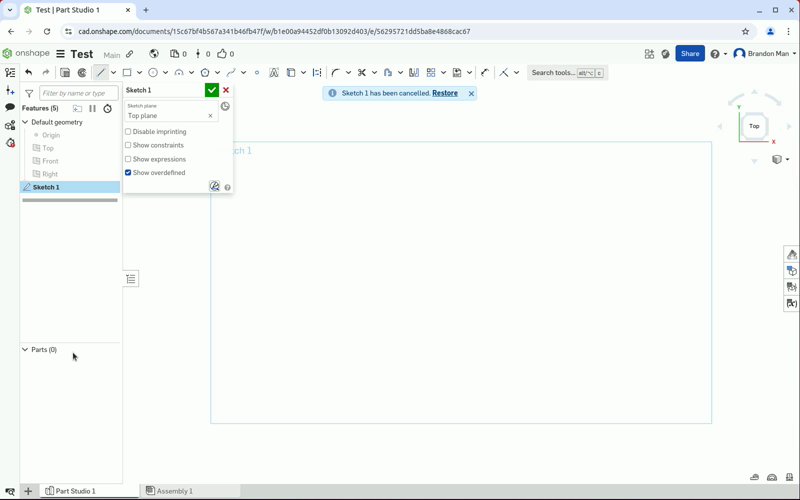
mouse_move(460, 282)
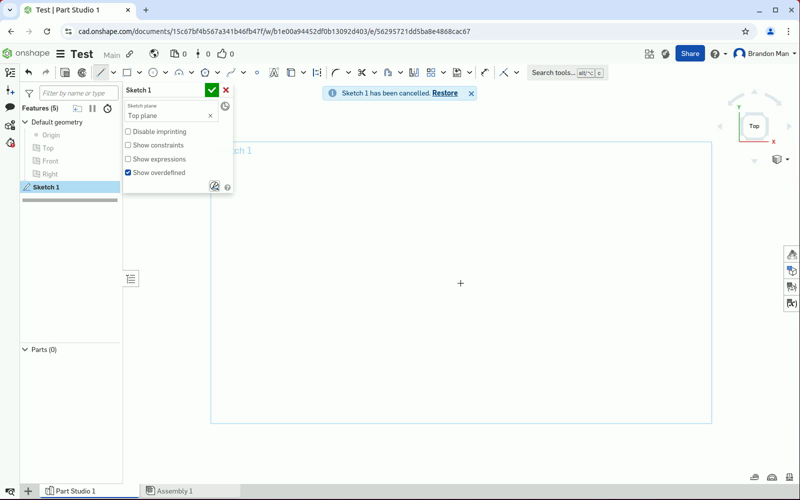
click(460, 282)
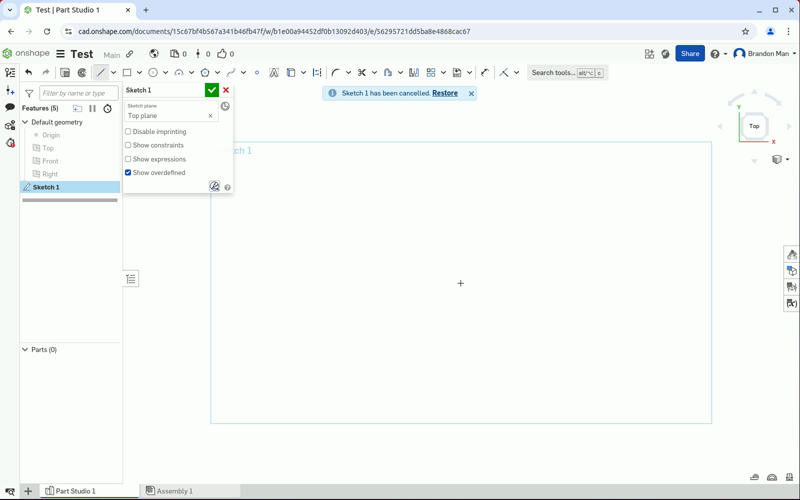
key_up(shift)
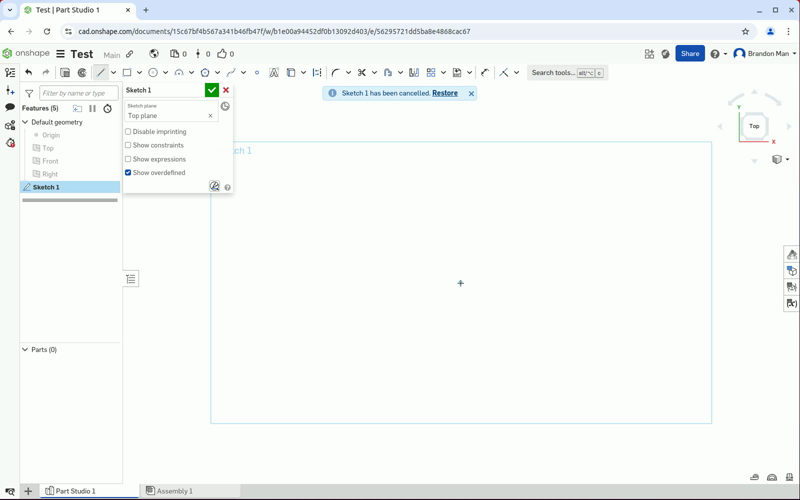
key_down(shift)
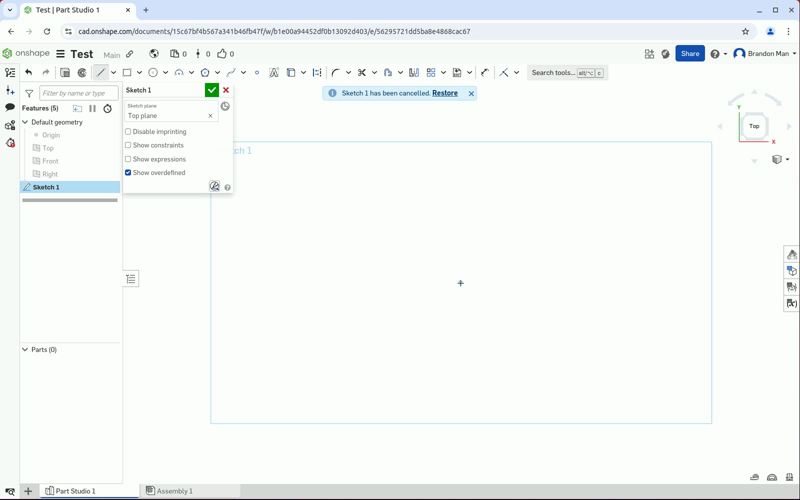
mouse_move(573, 282)
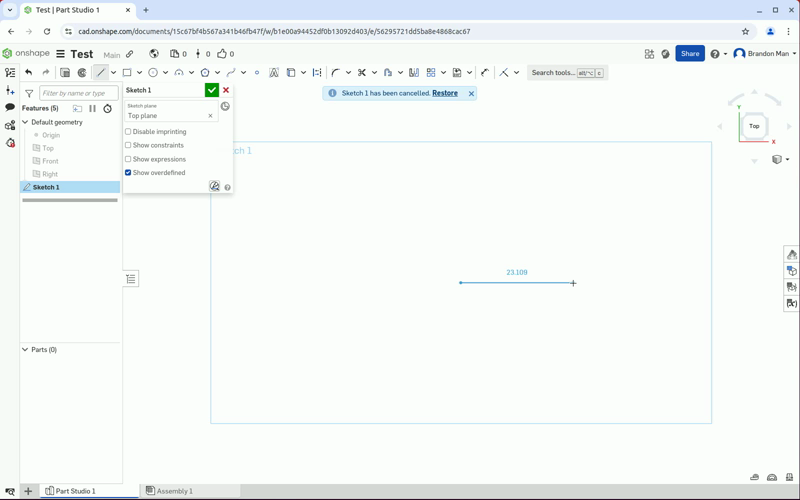
click(573, 282)
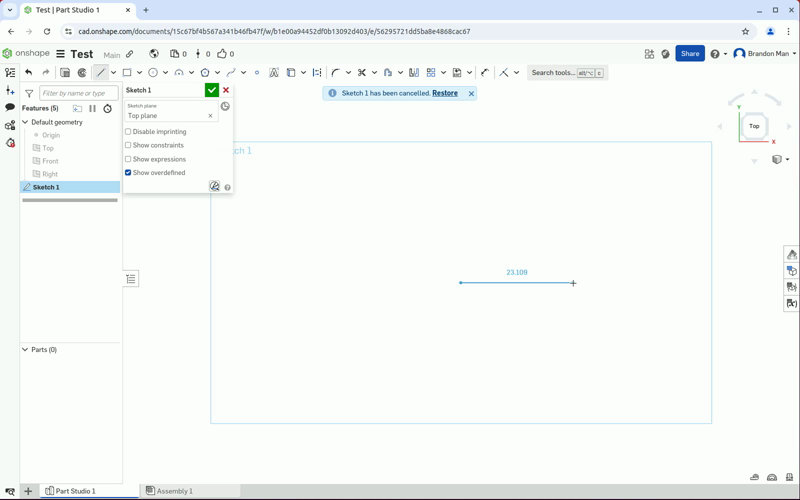
key_up(shift)
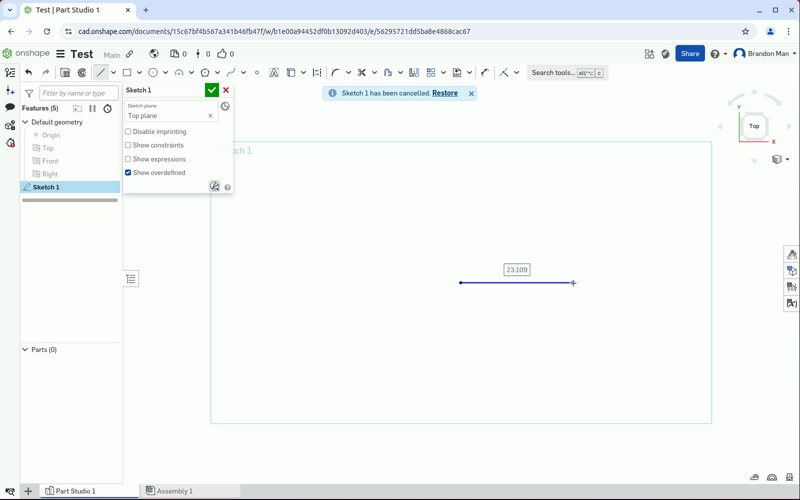
key_down(shift)
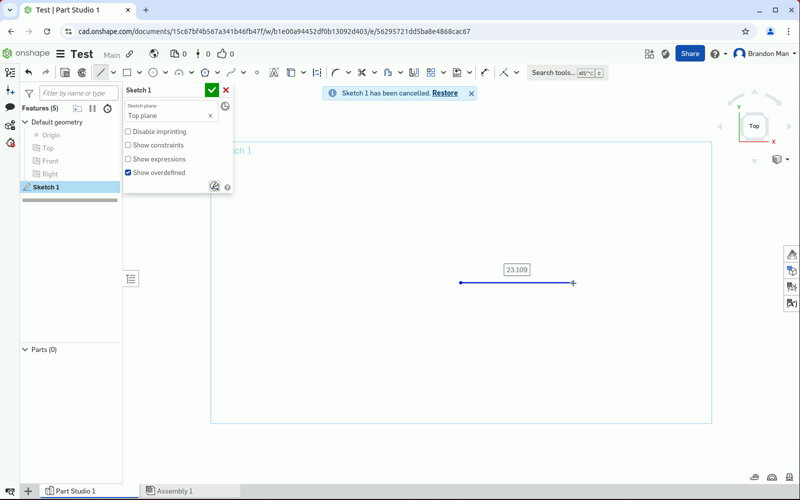
mouse_move(589, 282)
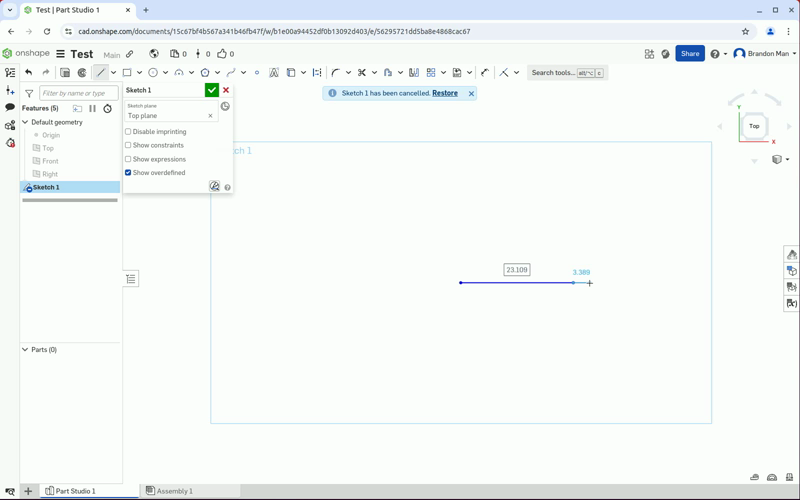
mouse_move(573, 226)
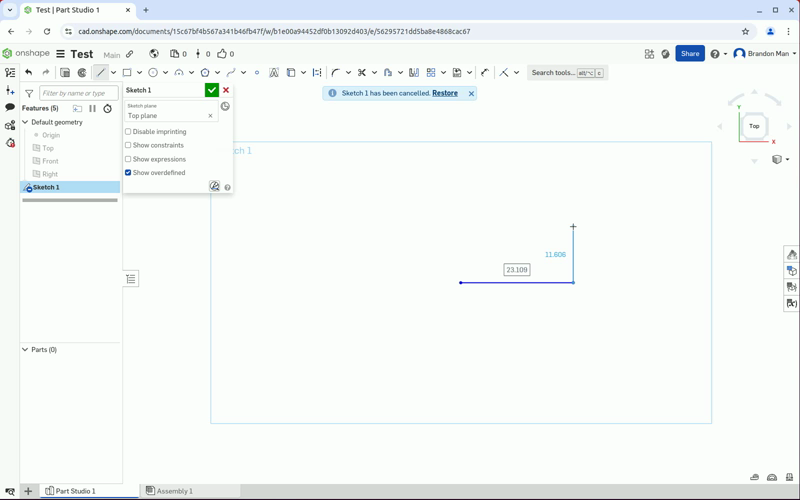
click(573, 226)
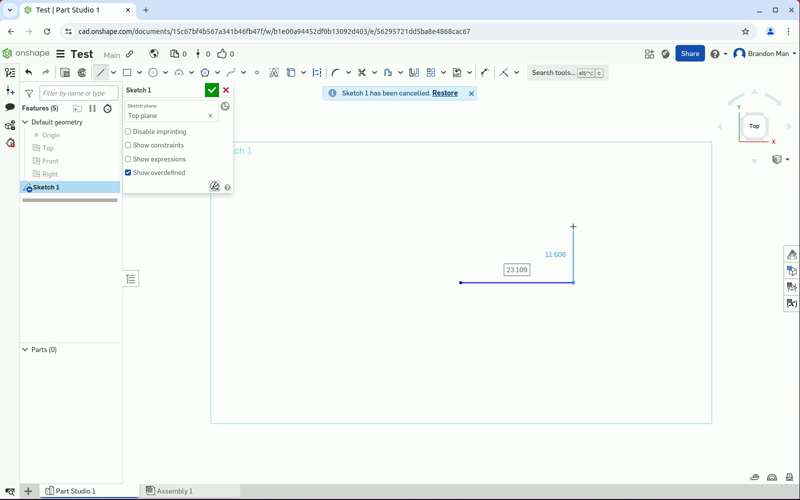
key_up(shift)
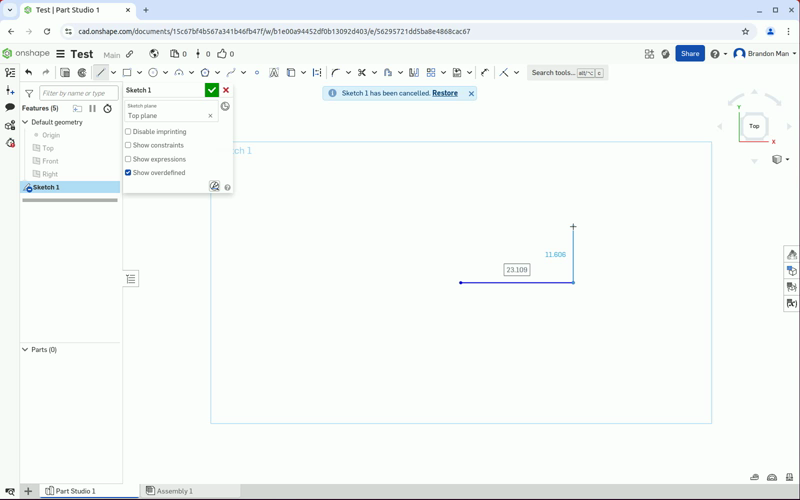
key_down(shift)
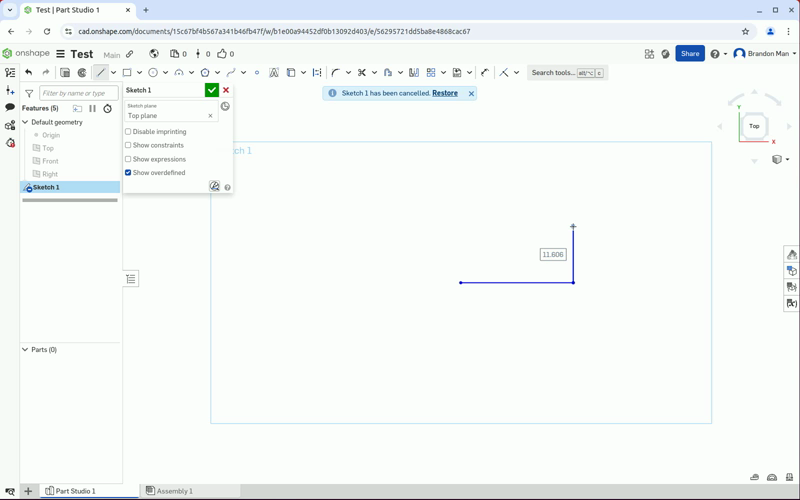
mouse_move(460, 226)
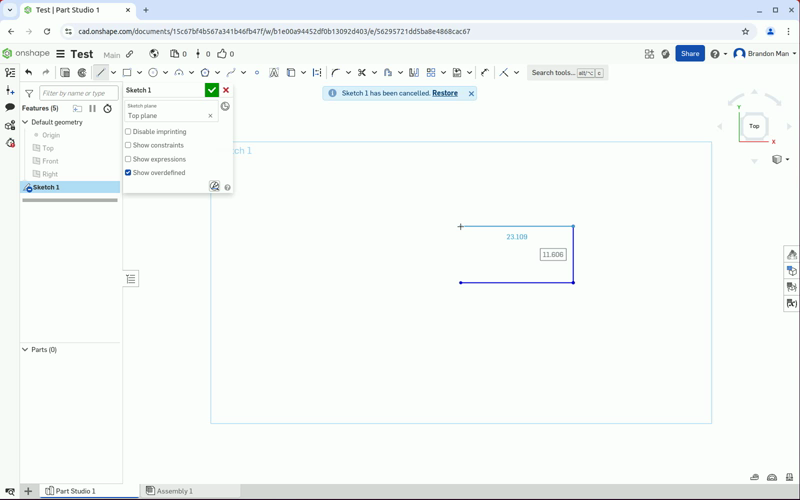
click(460, 226)
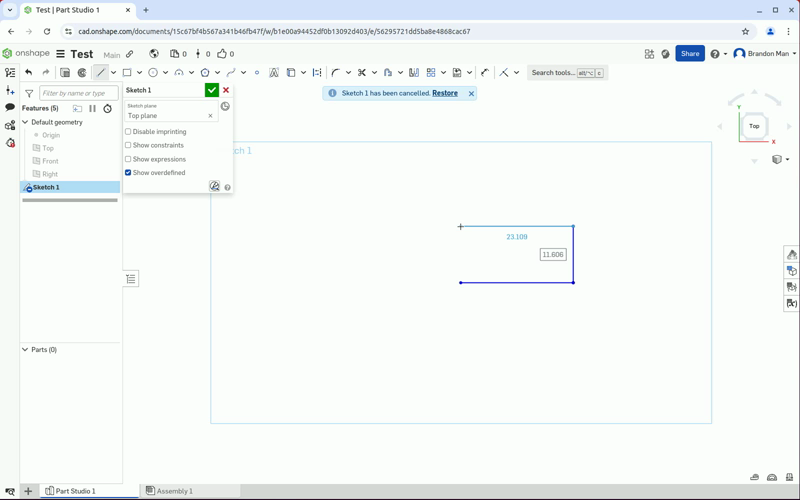
key_up(shift)
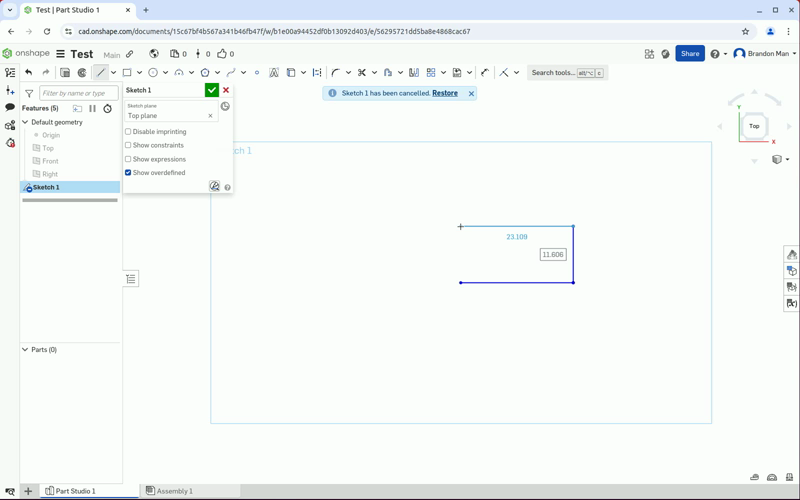
mouse_move(490, 226)
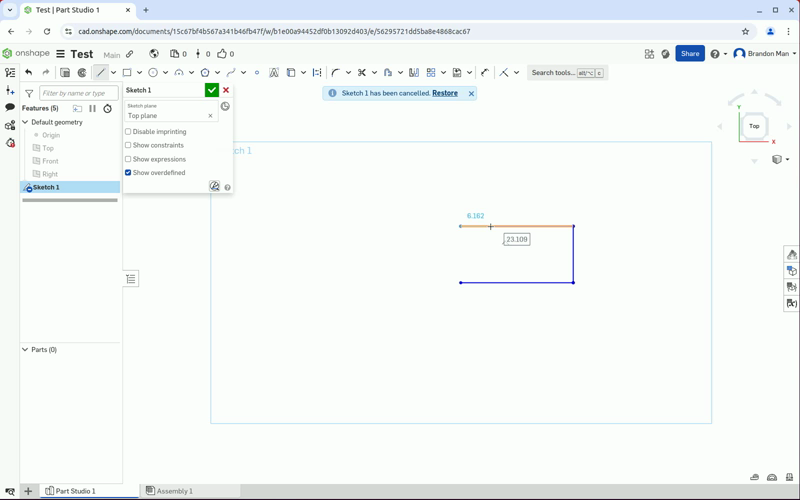
key_down(shift)
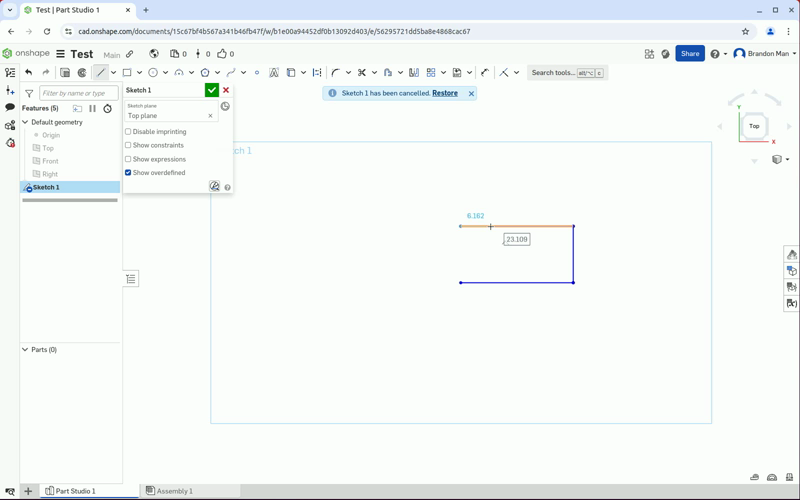
mouse_move(460, 282)
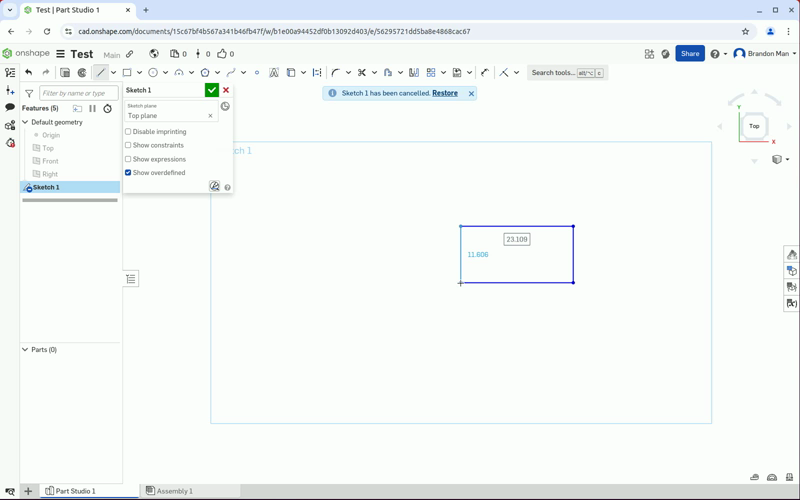
key_up(shift)
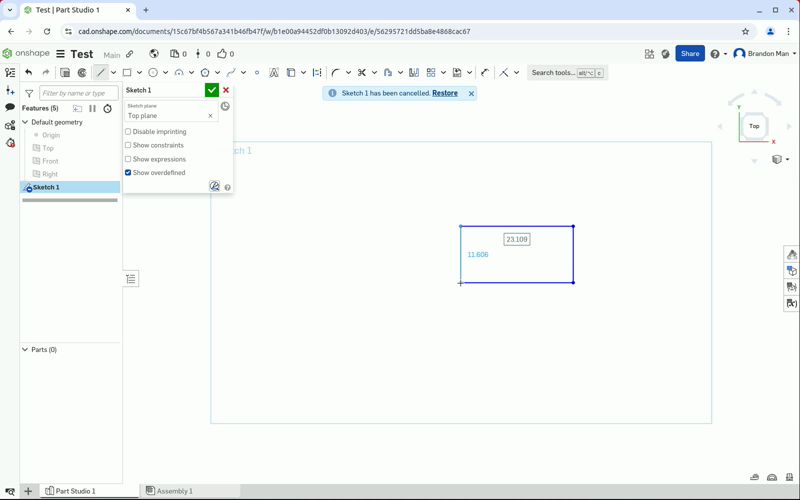
click(460, 282)
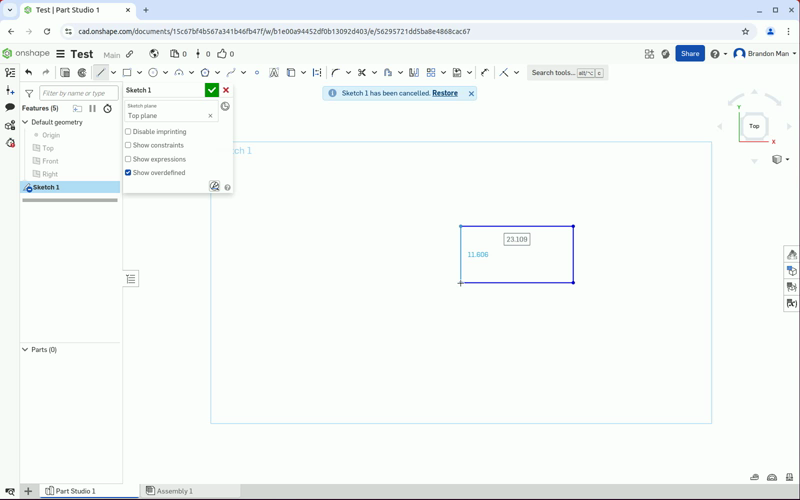
key(esc)
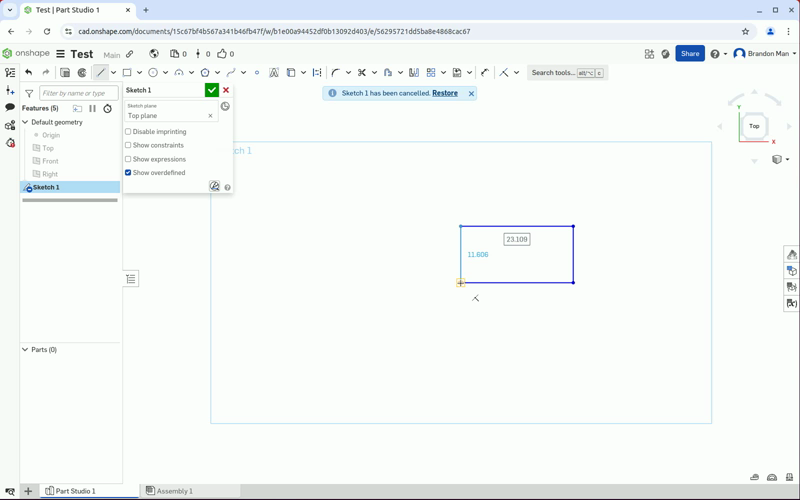
mouse_move(490, 273)
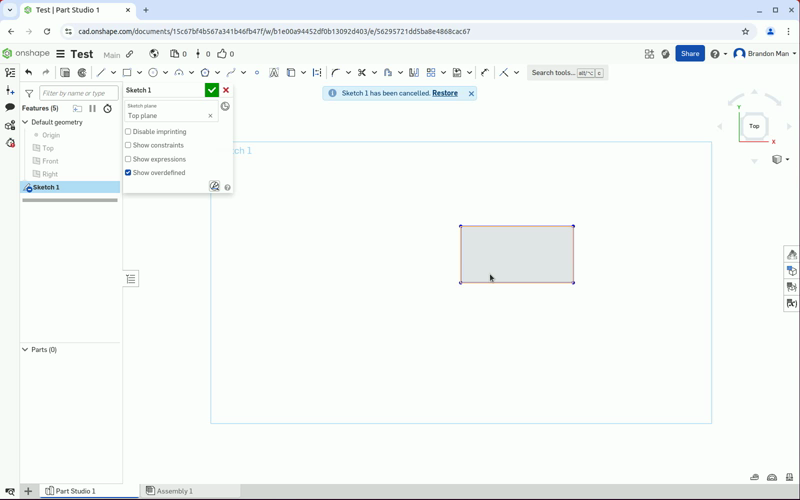
click(490, 273)
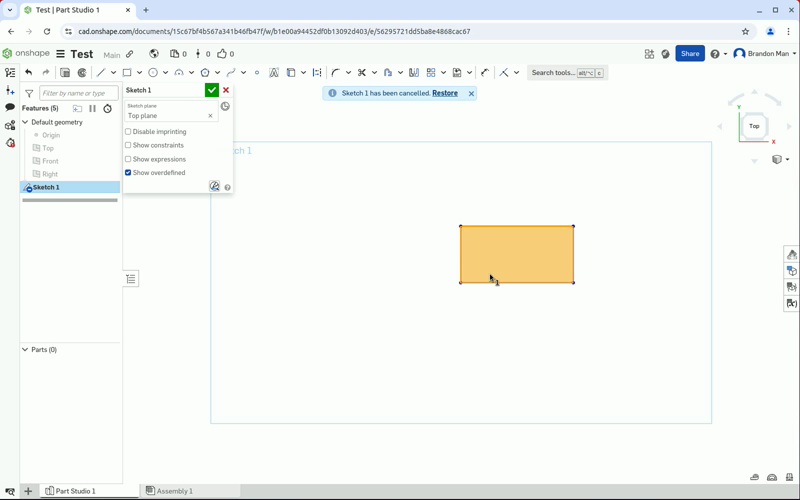
mouse_move(73, 352)
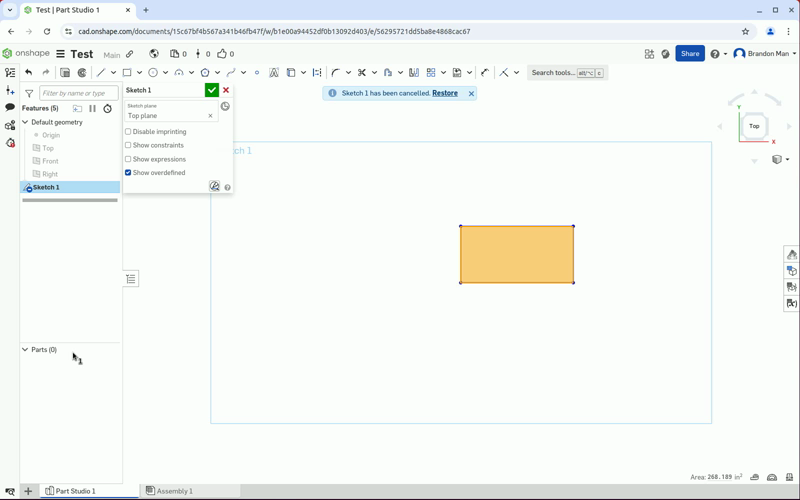
key(shift+y)
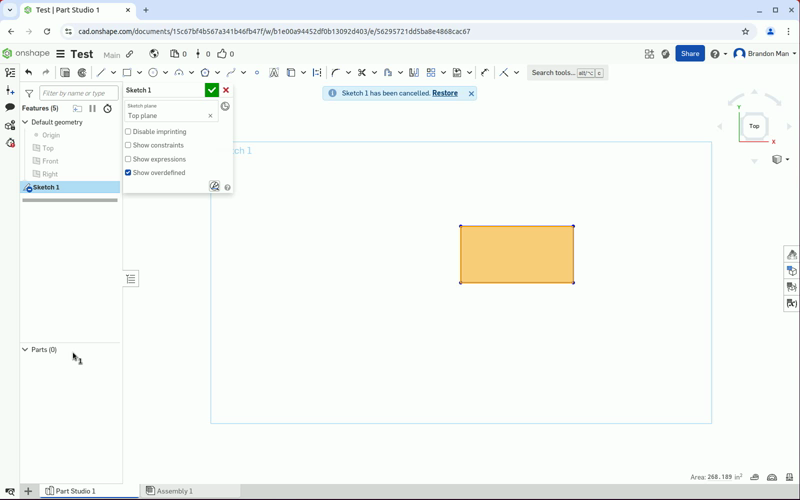
key(shift+e)
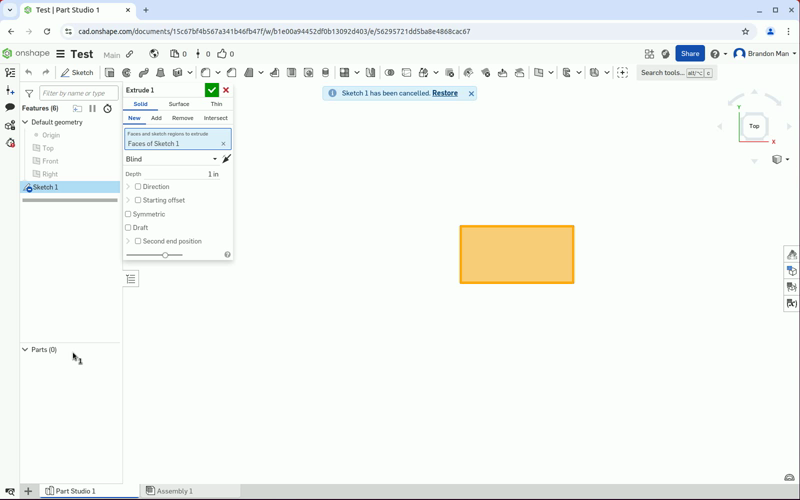
mouse_move(143, 106)
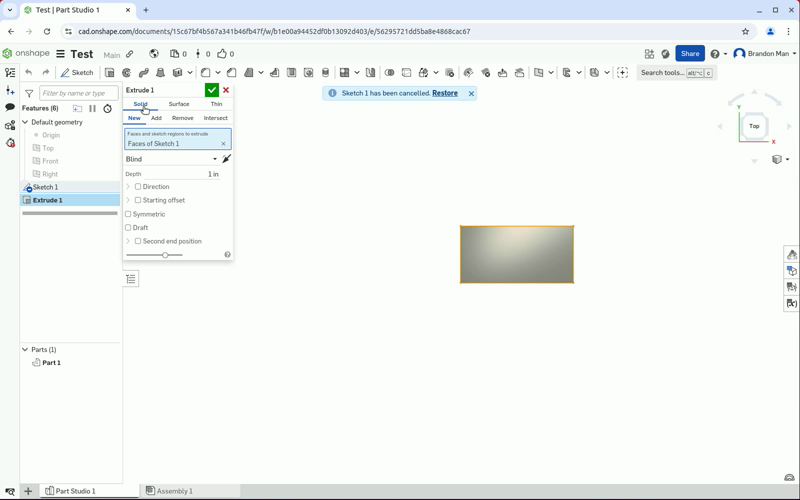
click(143, 106)
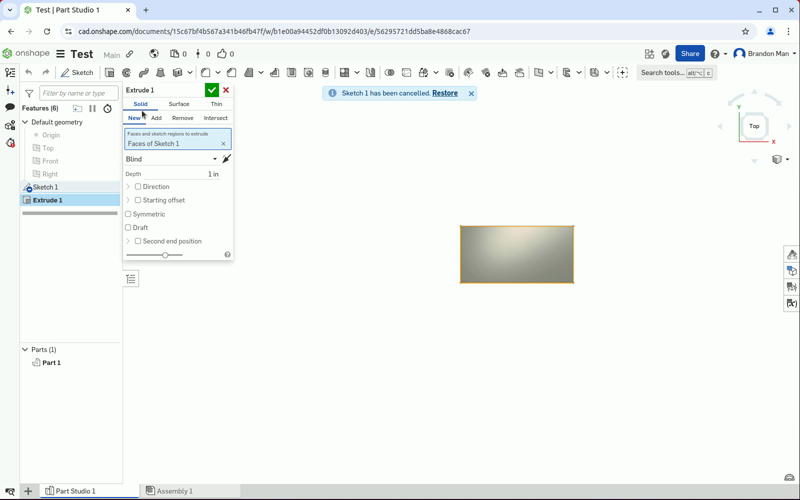
mouse_move(137, 120)
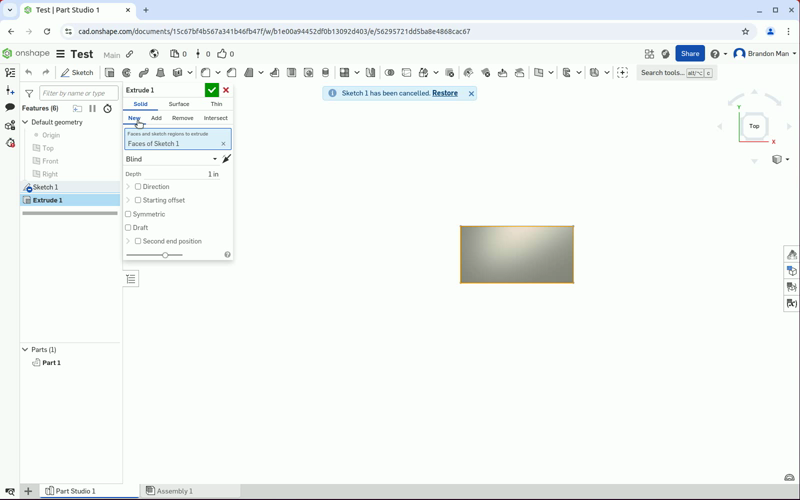
click(137, 120)
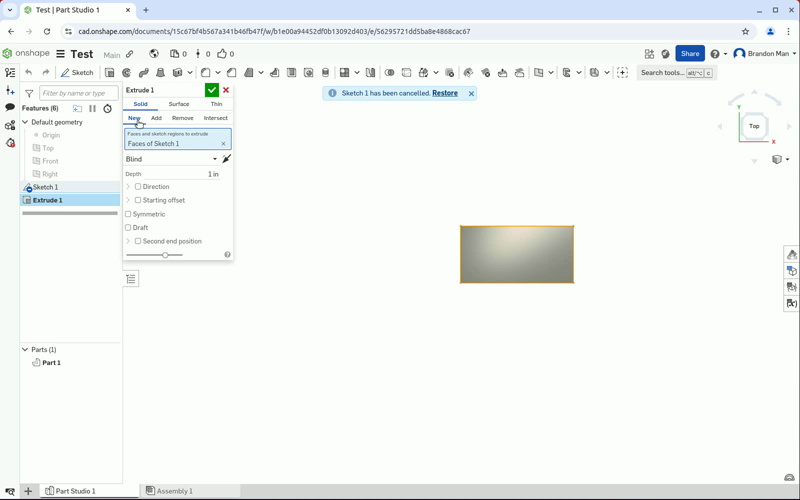
key(tab, 4)
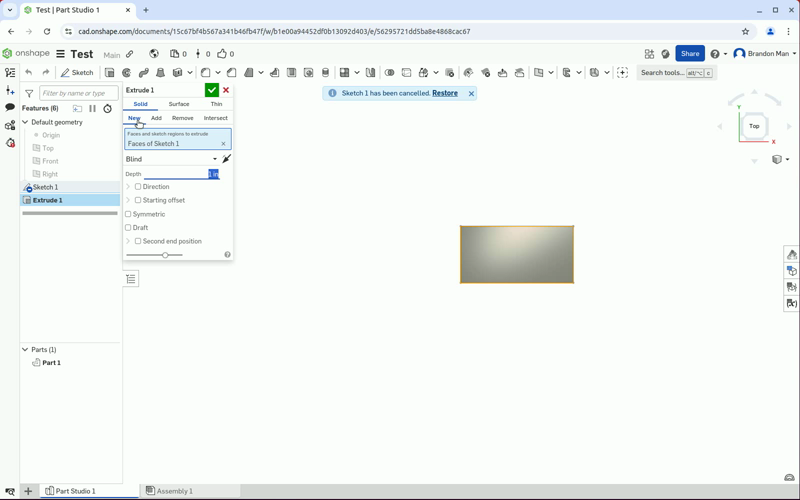
text(18.535)
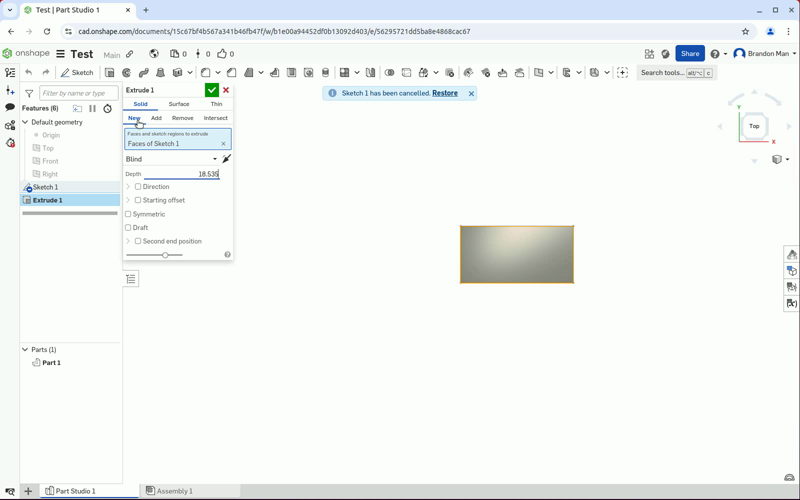
key(enter)
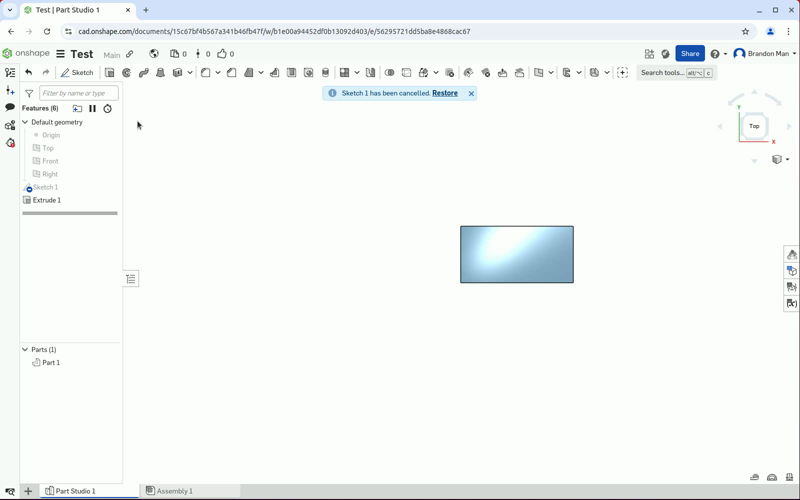
key(shift+h)
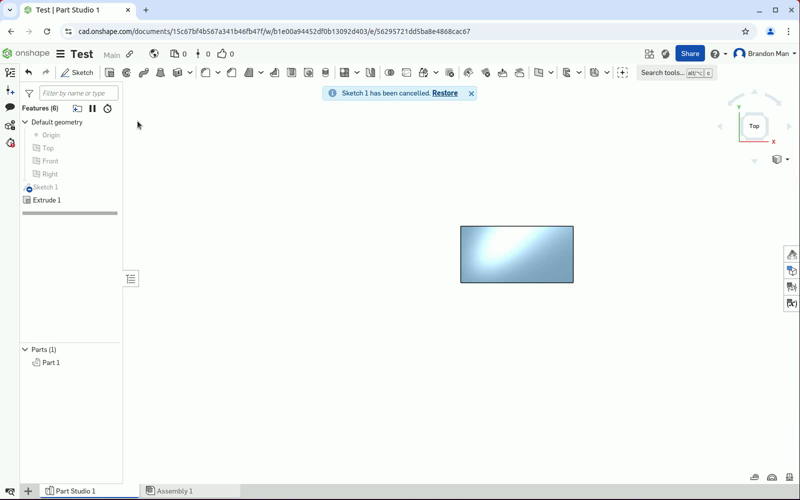
key(shift+h)
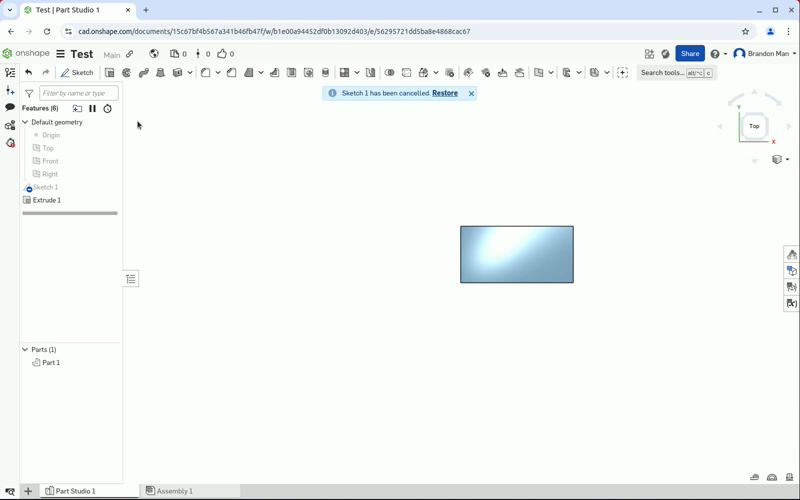
mouse_move(73, 189)
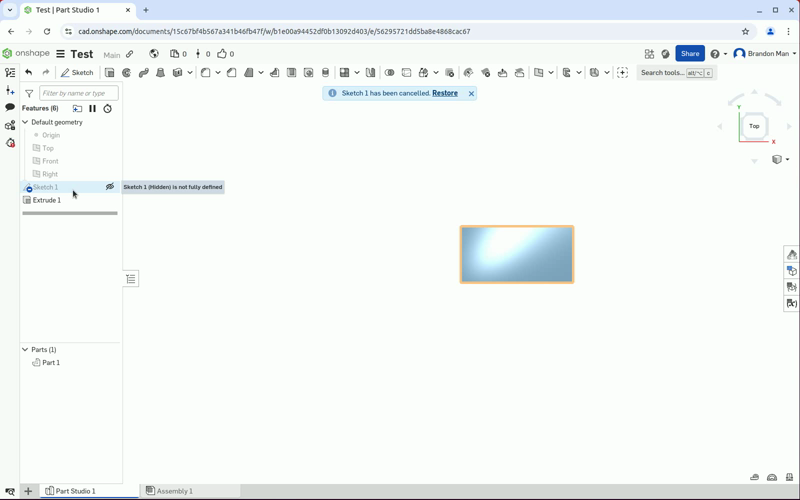
click(73, 189)
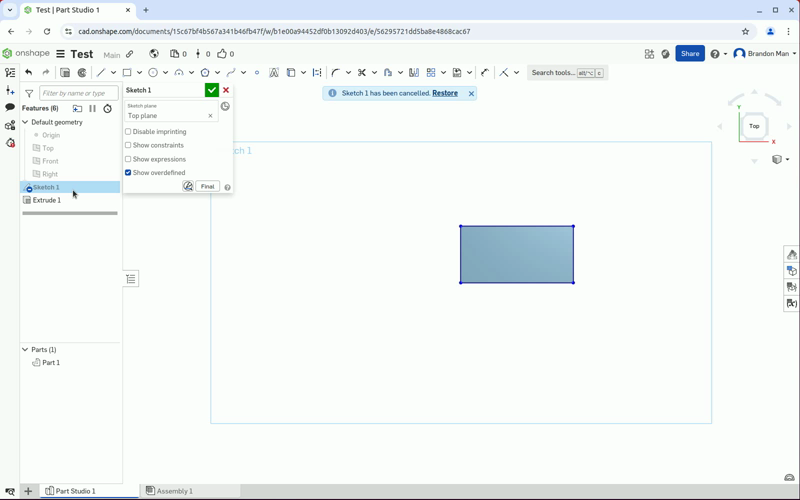
mouse_move(229, 92)
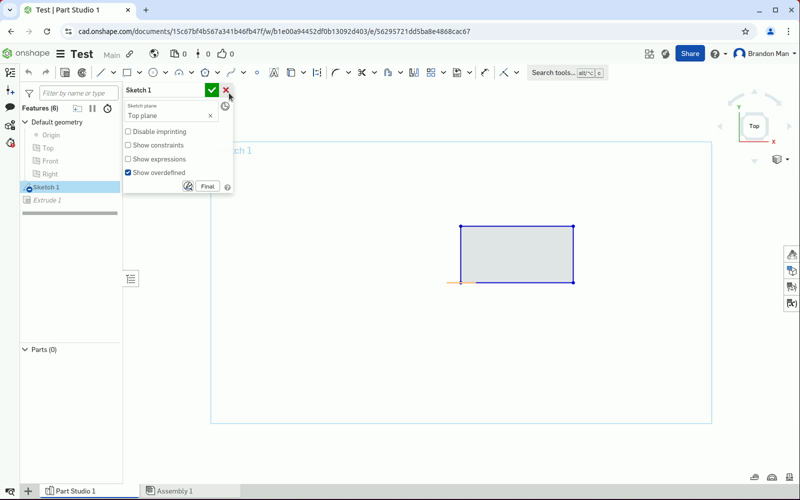
click(229, 92)
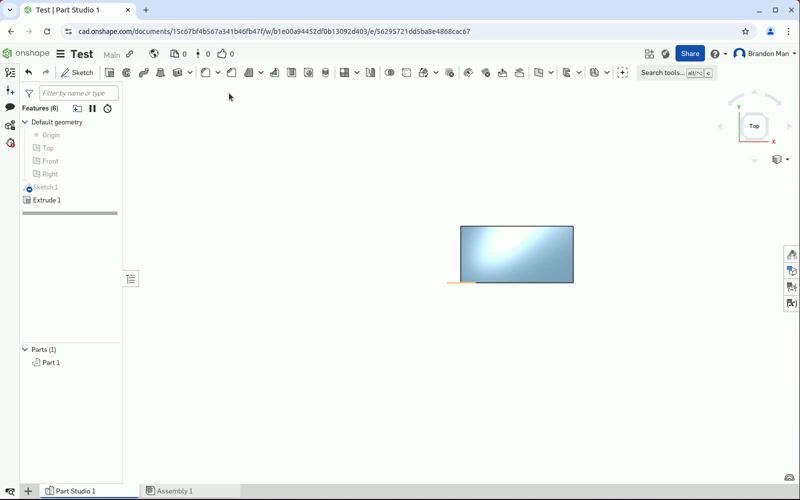
mouse_move(73, 352)
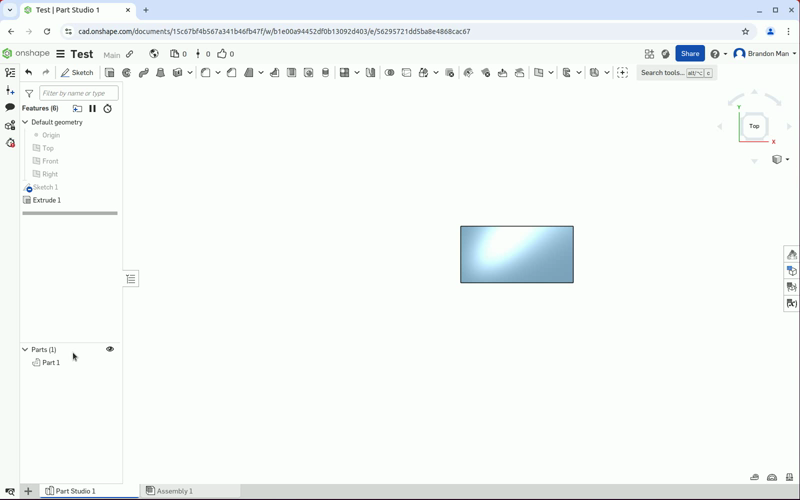
key(y)
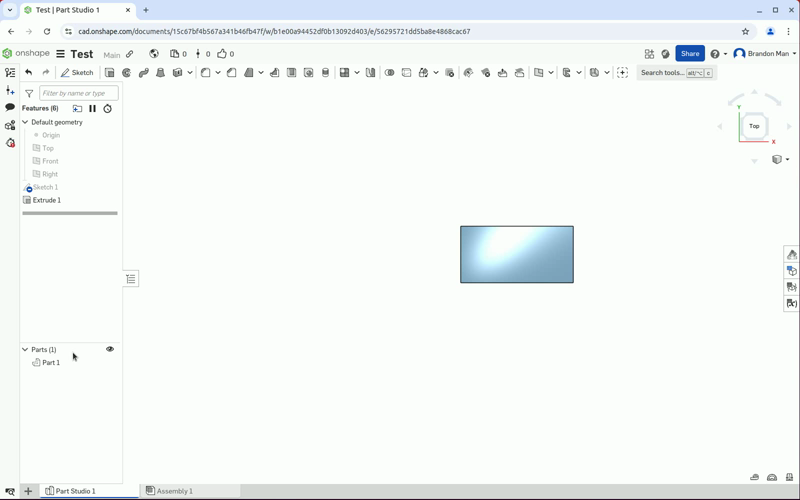
key(shift+p)
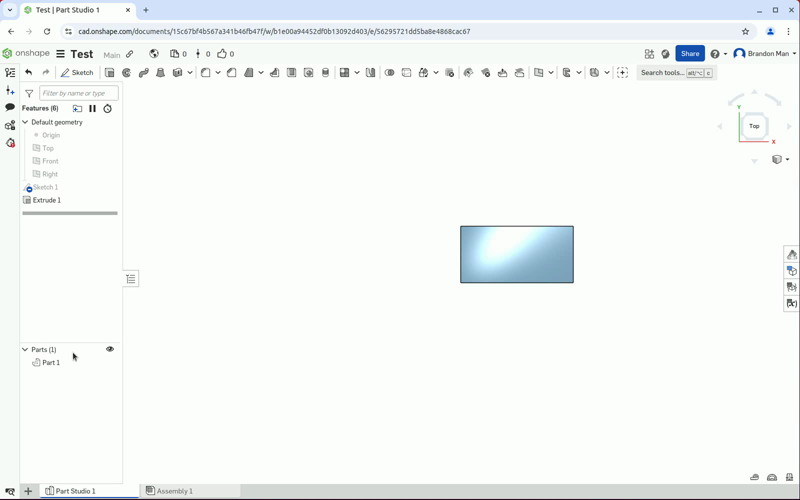
key(space)
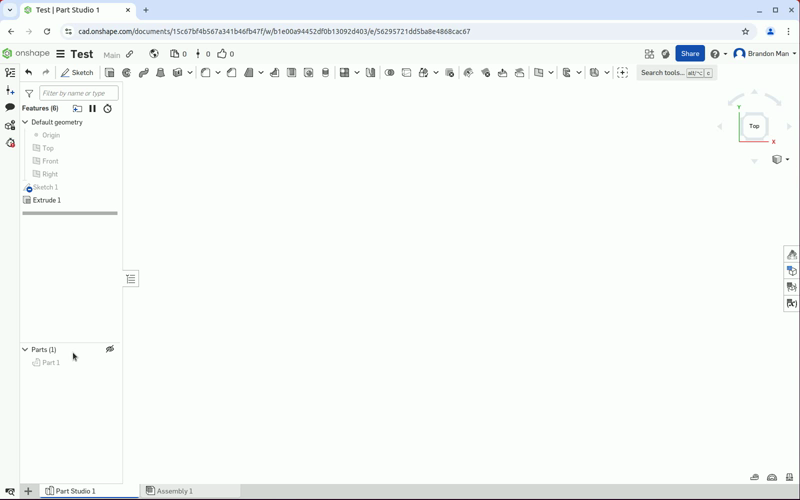
key_down(shift)
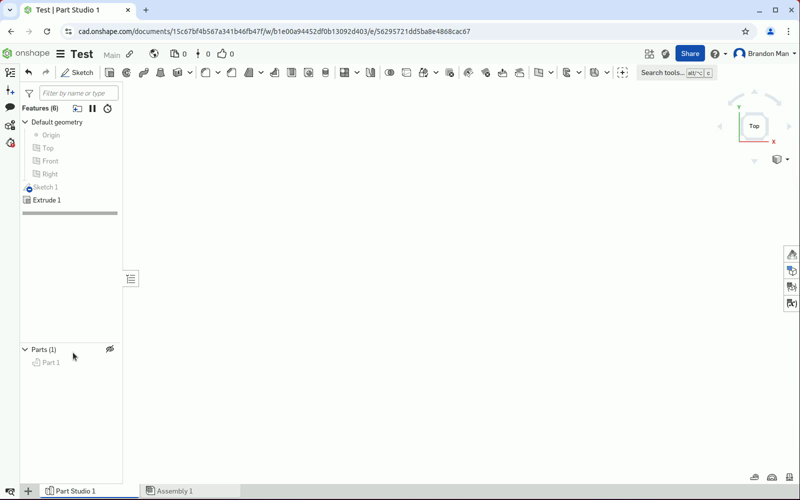
key(up)
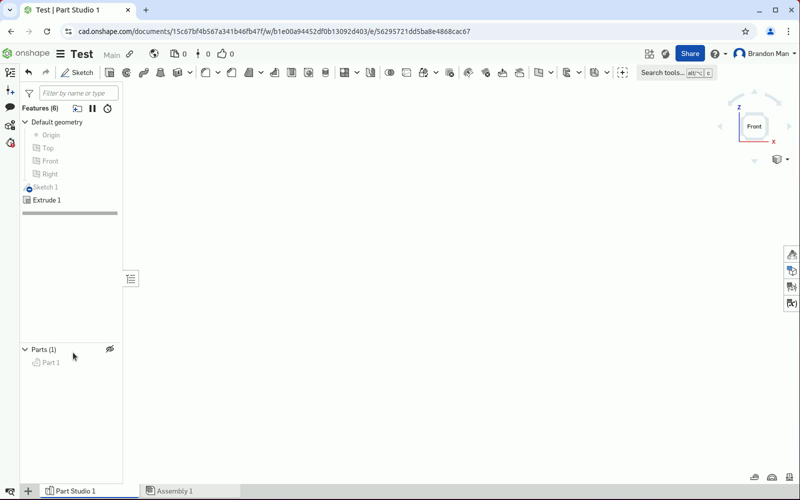
key_up(shift)
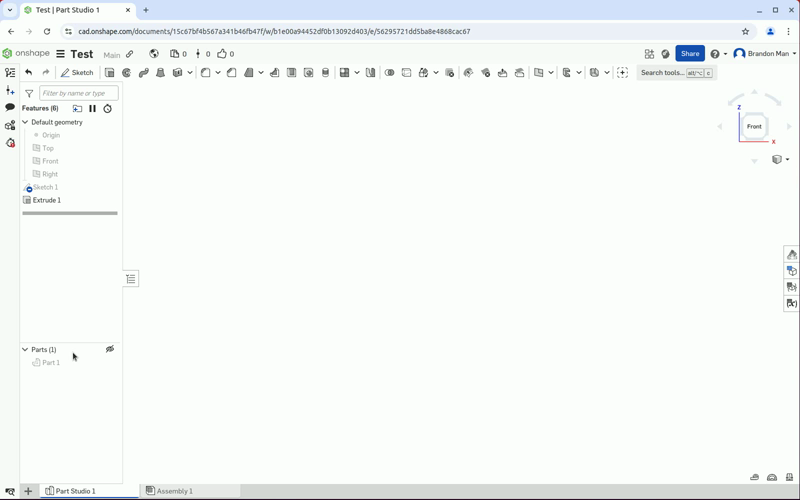
mouse_move(73, 352)
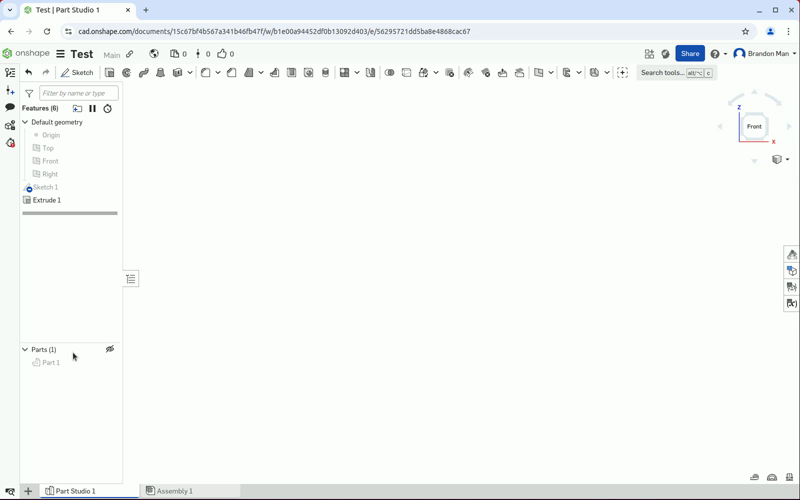
key(shift+y)
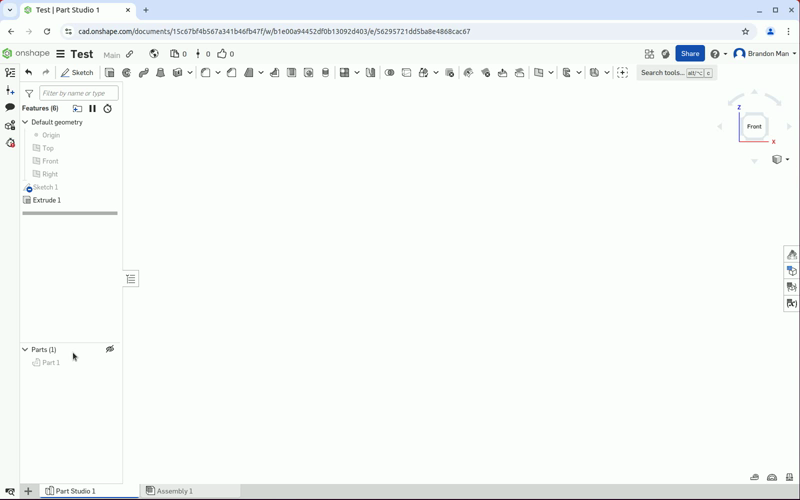
key(shift+s)
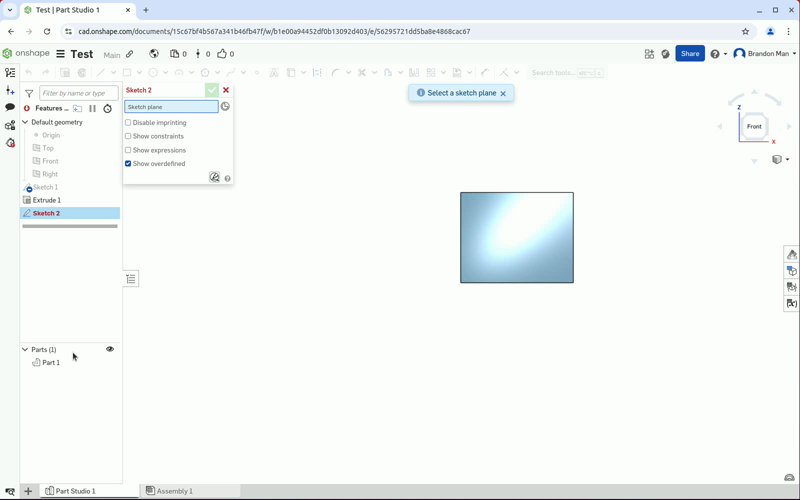
mouse_move(73, 163)
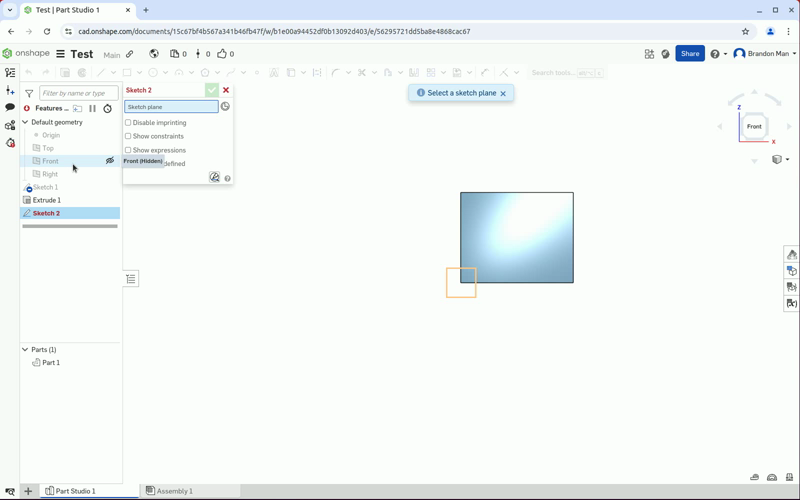
click(73, 163)
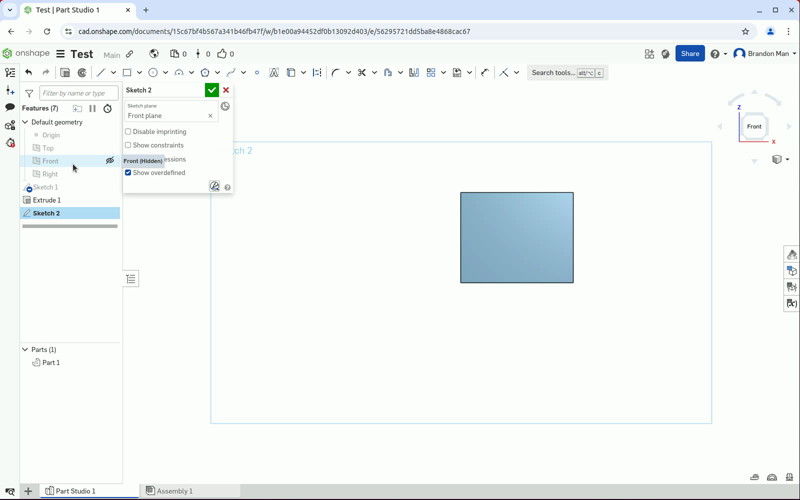
mouse_move(73, 352)
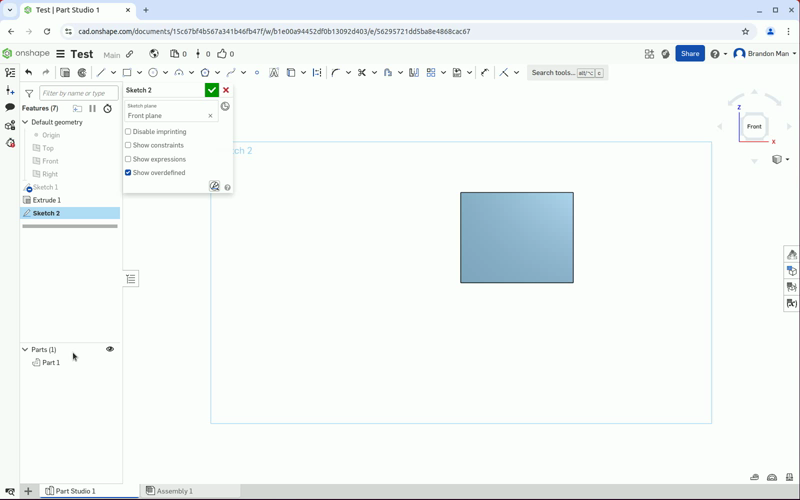
key(y)
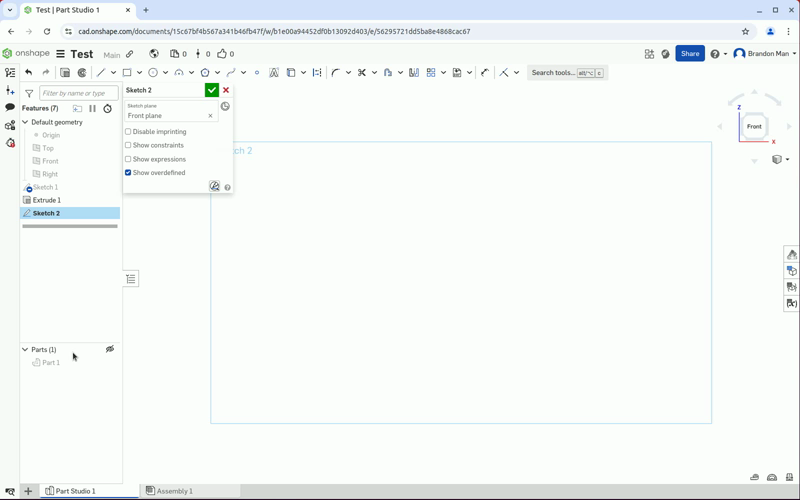
key(l)
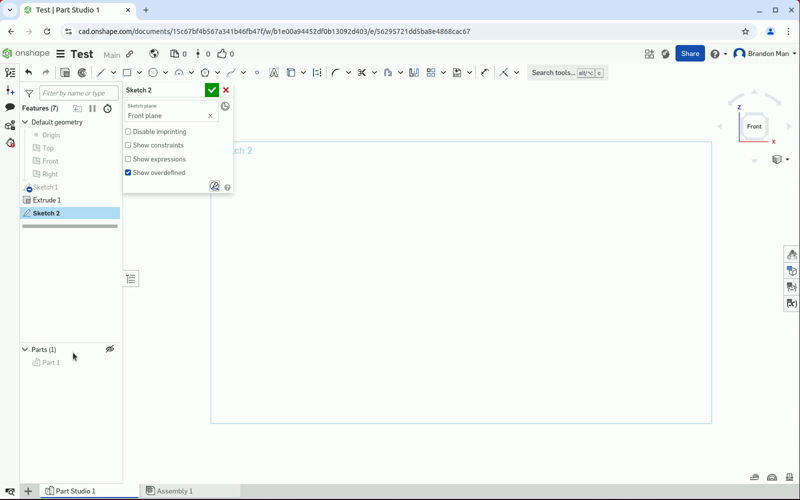
key_down(shift)
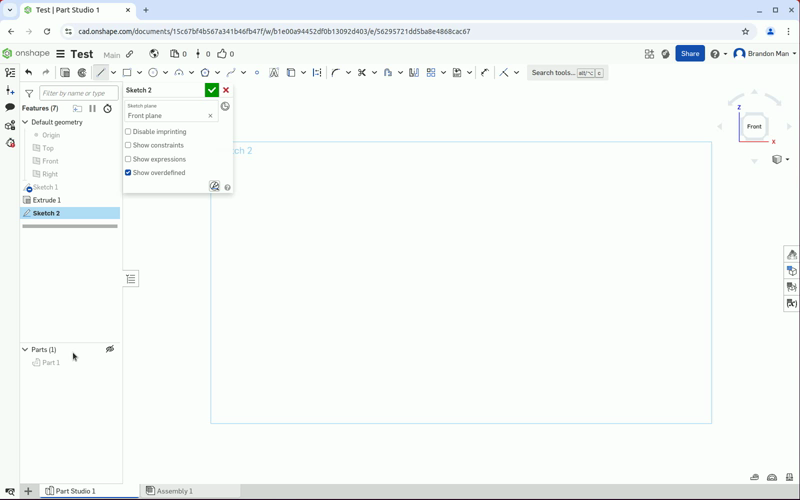
mouse_move(516, 249)
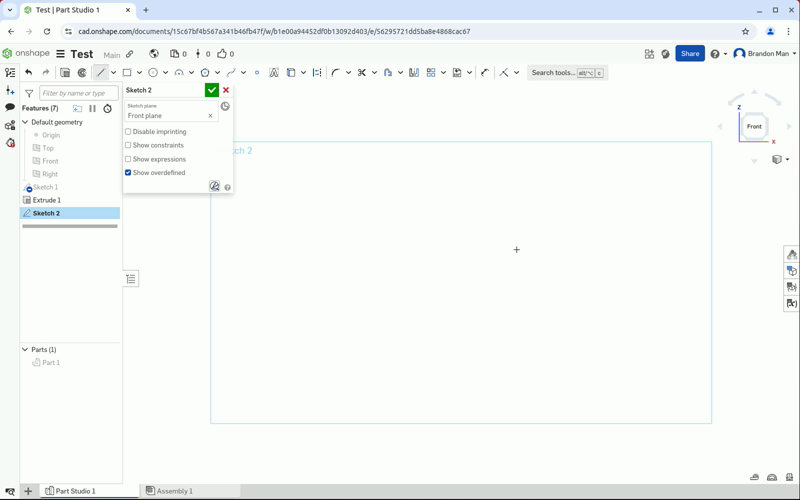
click(516, 249)
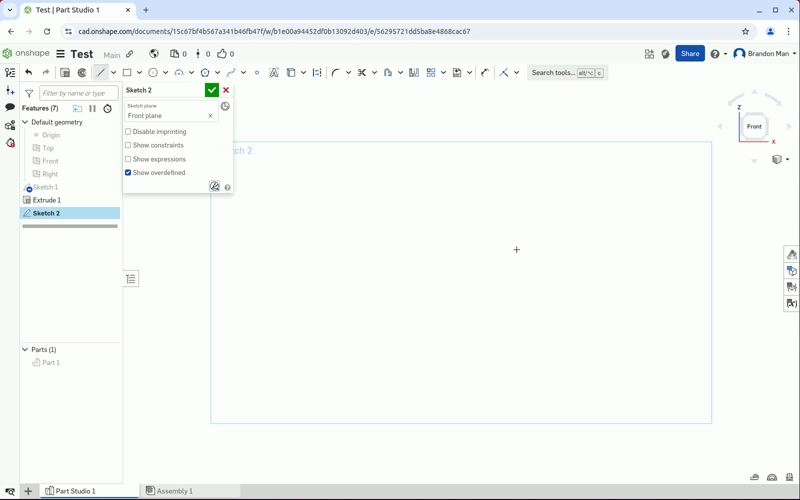
key_up(shift)
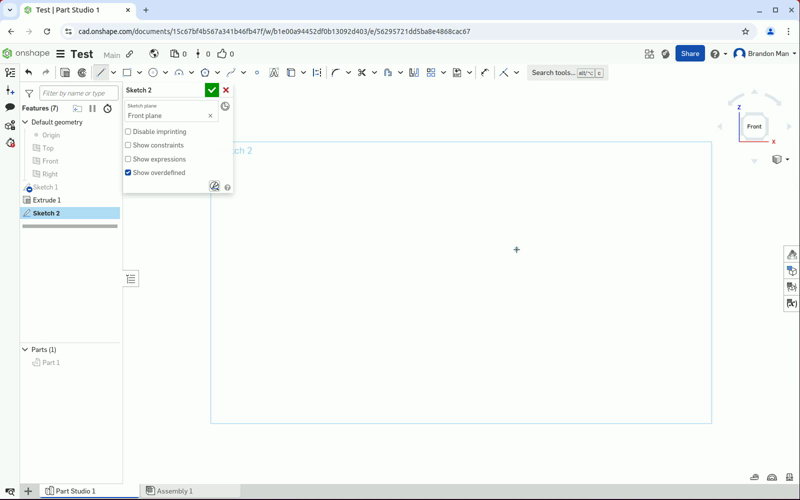
key_down(shift)
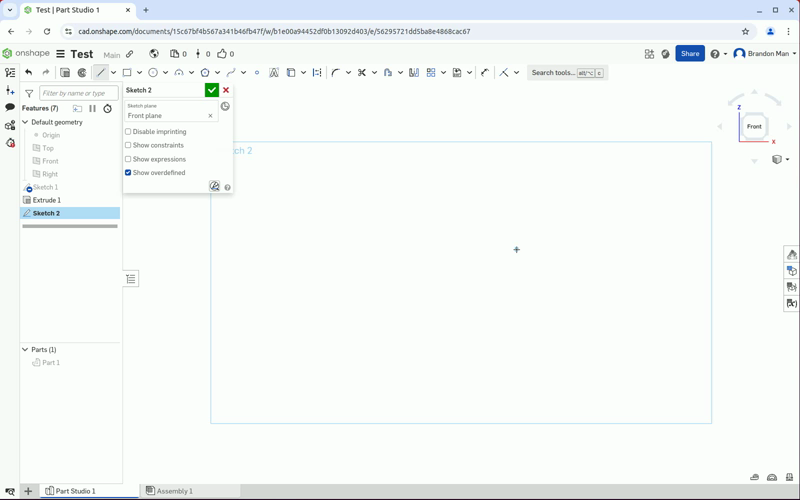
mouse_move(546, 249)
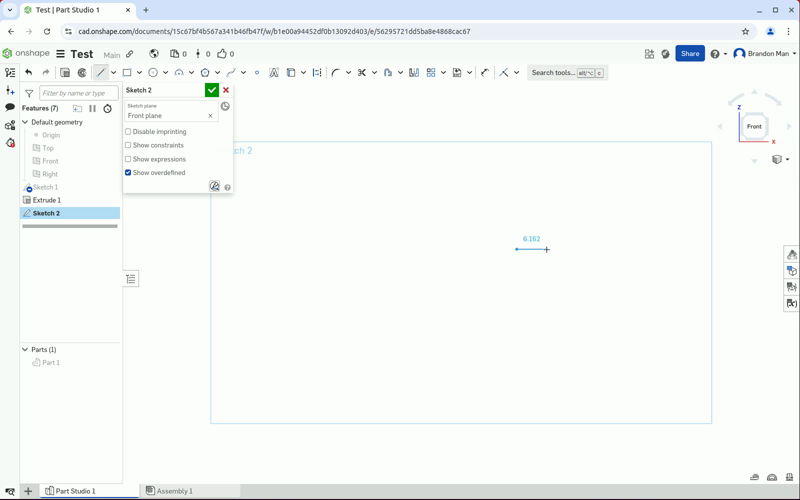
mouse_move(573, 249)
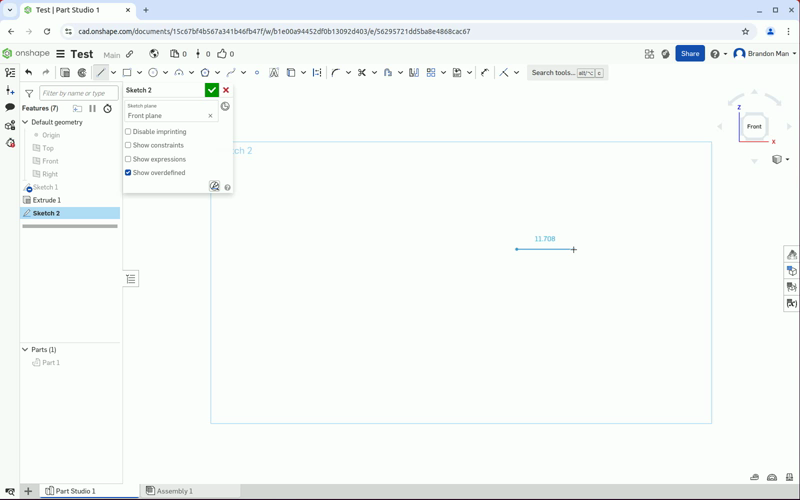
click(573, 249)
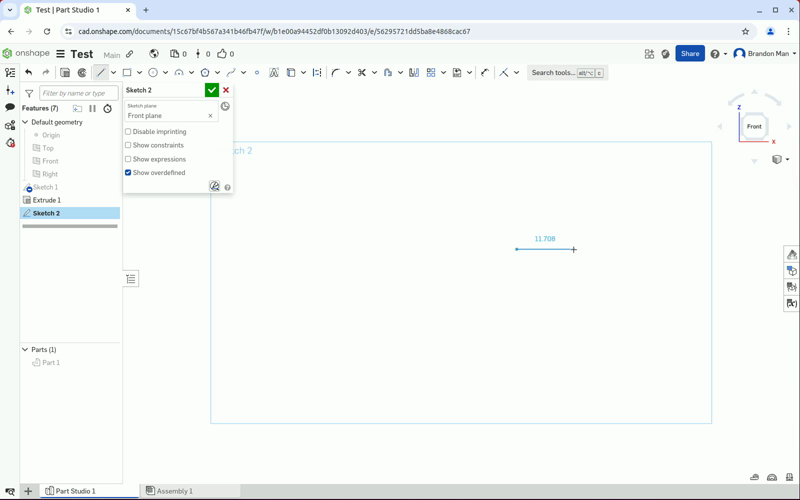
key_up(shift)
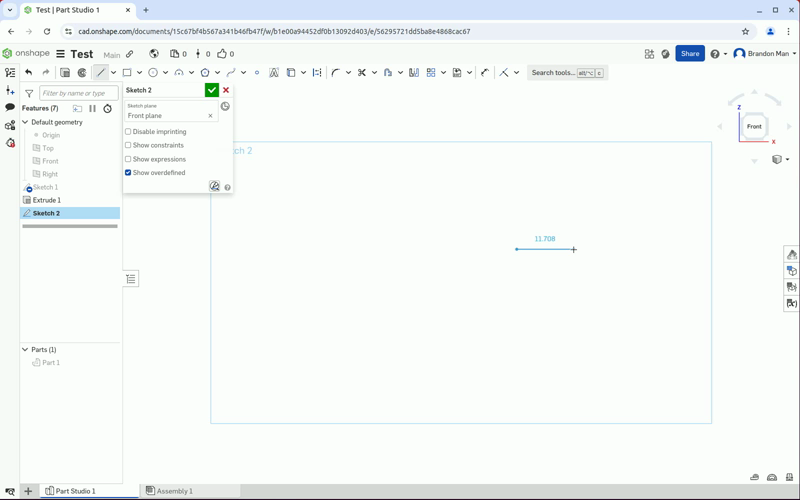
key_down(shift)
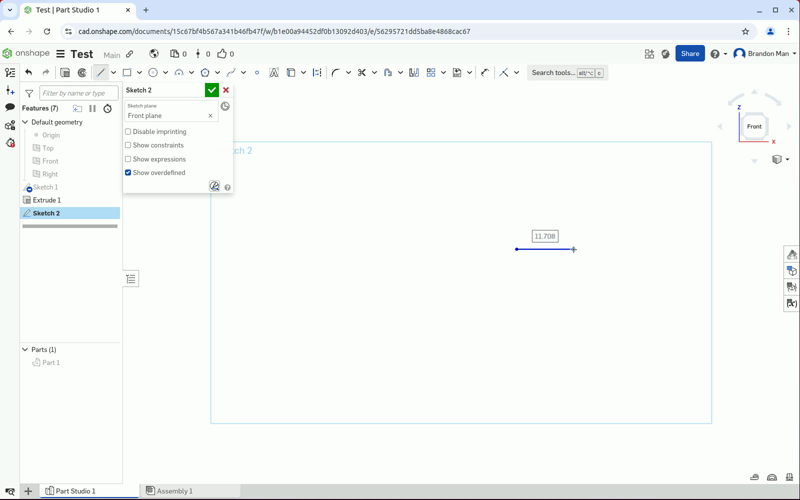
mouse_move(589, 249)
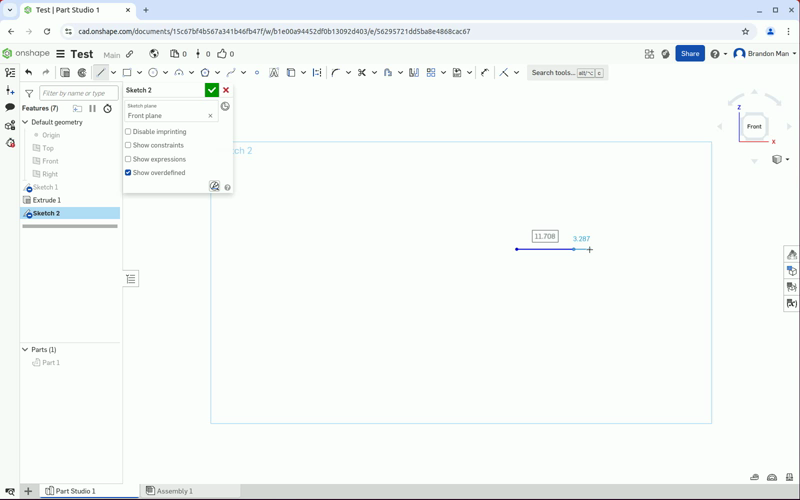
mouse_move(573, 192)
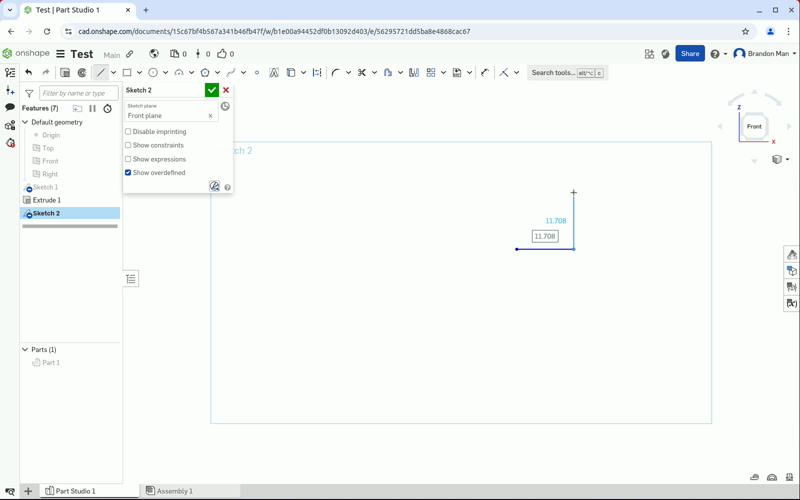
click(573, 192)
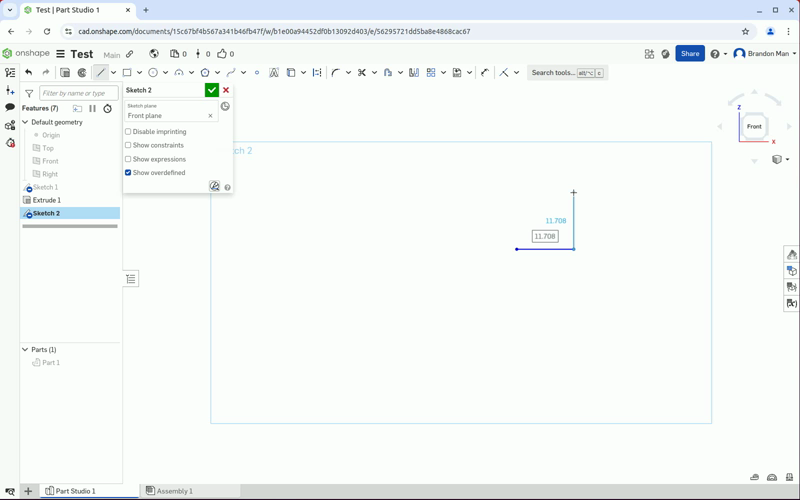
key_up(shift)
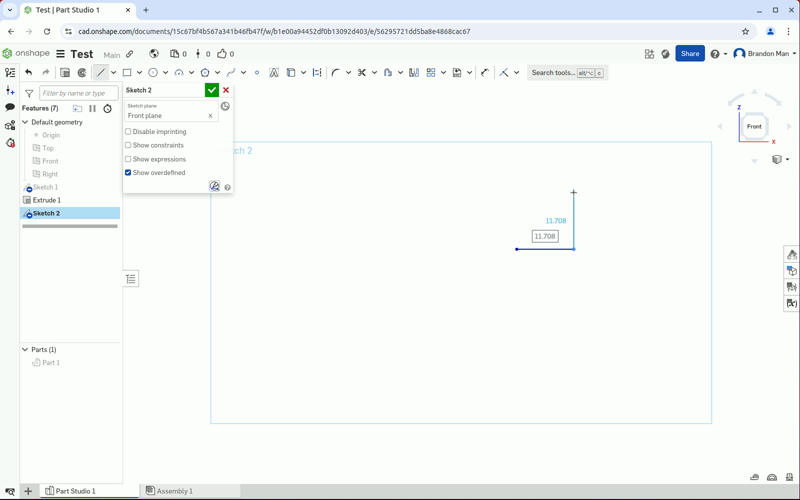
key_down(shift)
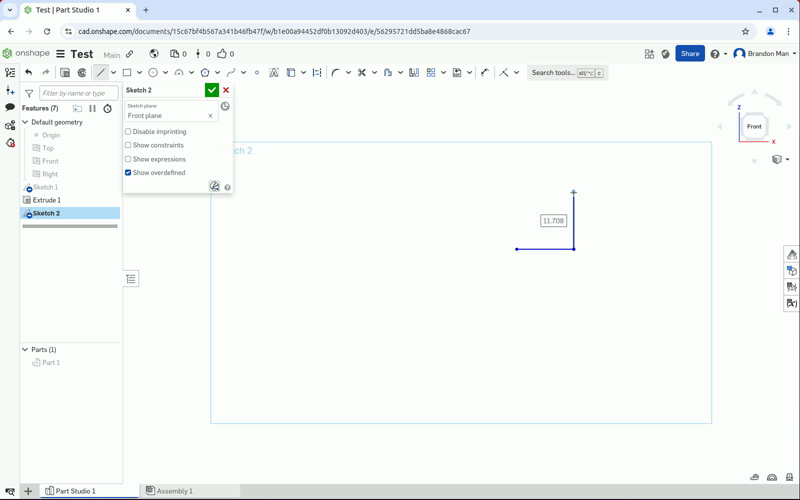
mouse_move(589, 192)
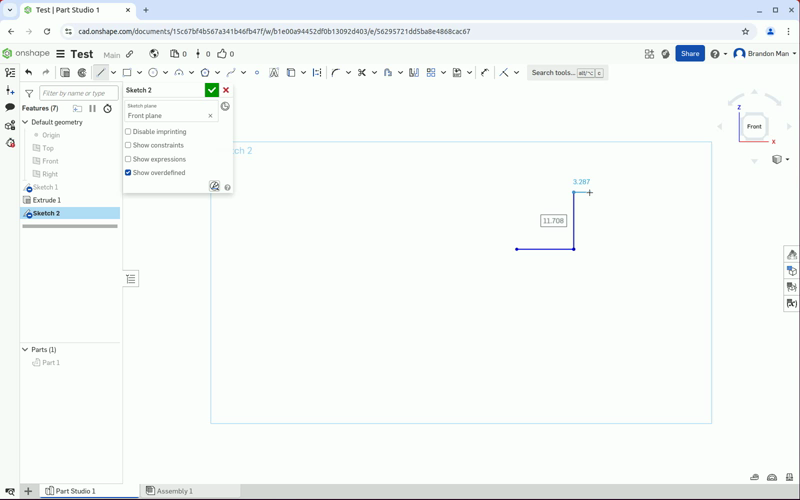
mouse_move(516, 192)
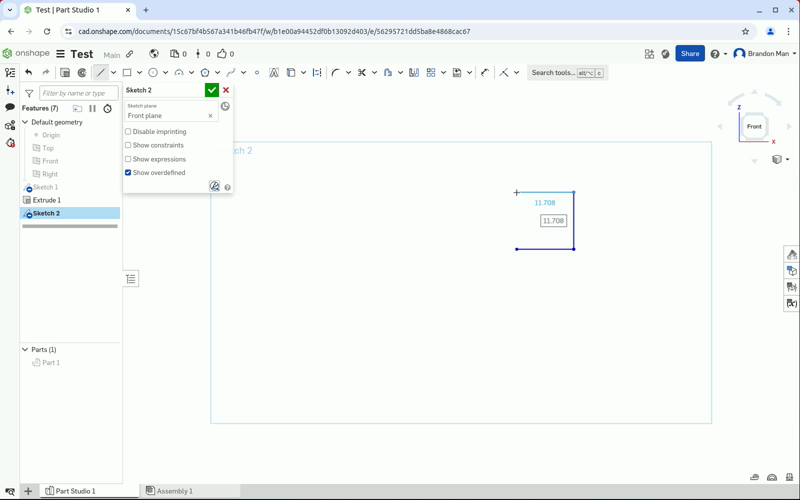
click(516, 192)
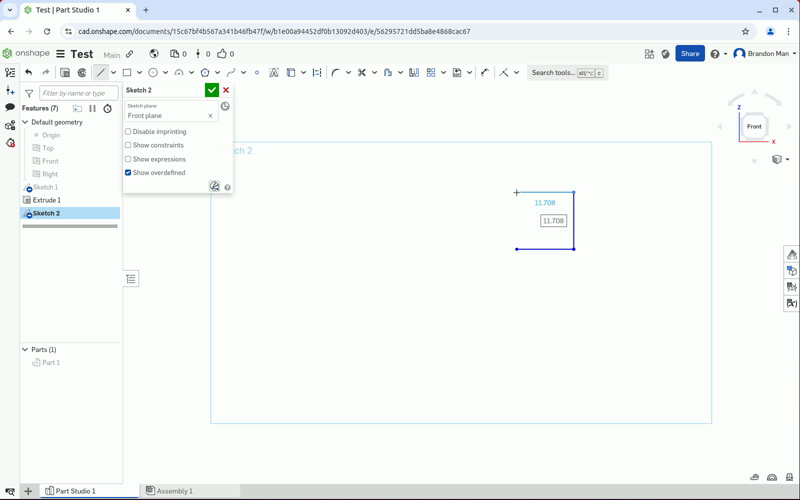
key_up(shift)
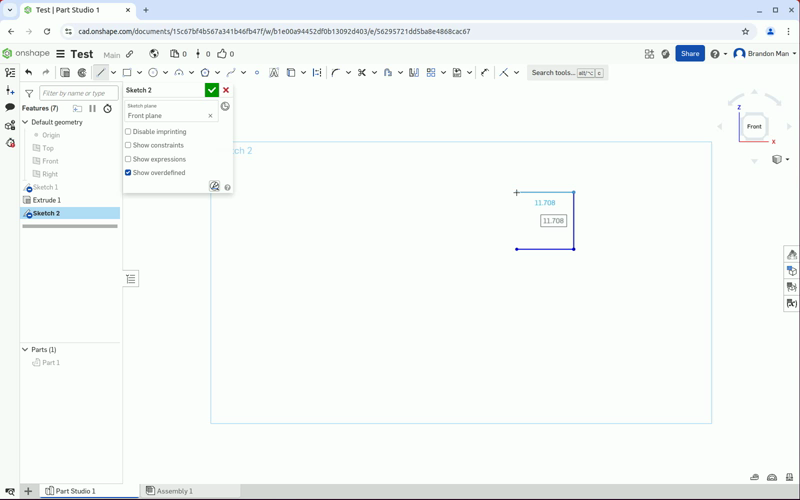
mouse_move(546, 192)
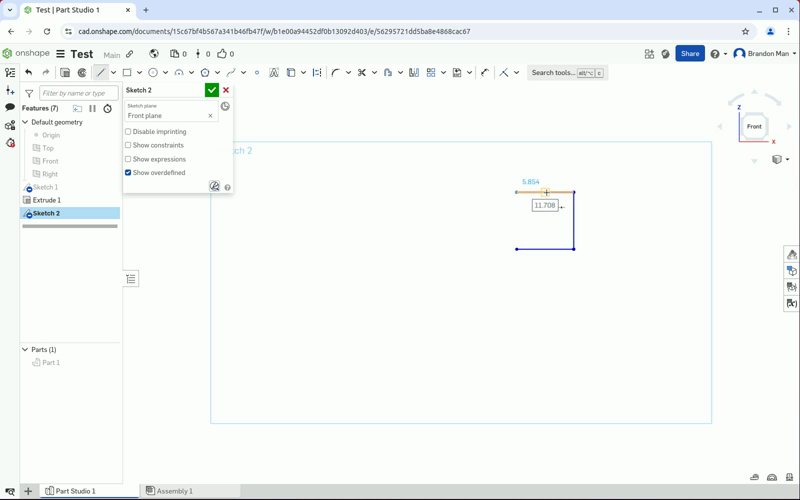
key_down(shift)
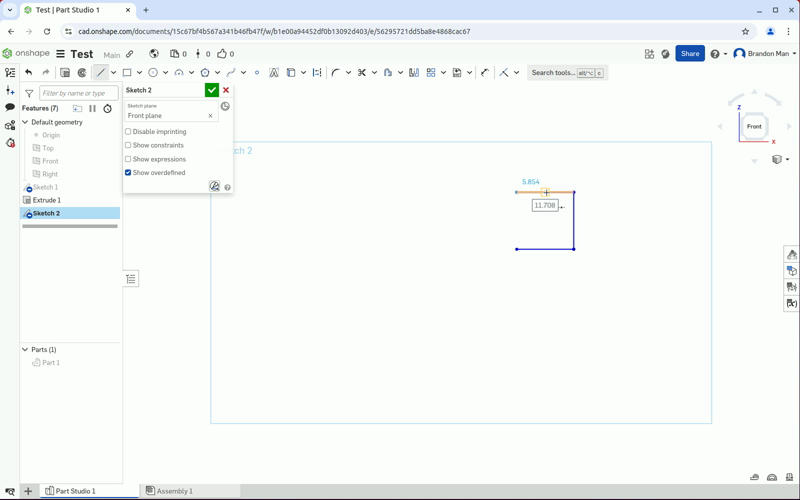
mouse_move(516, 249)
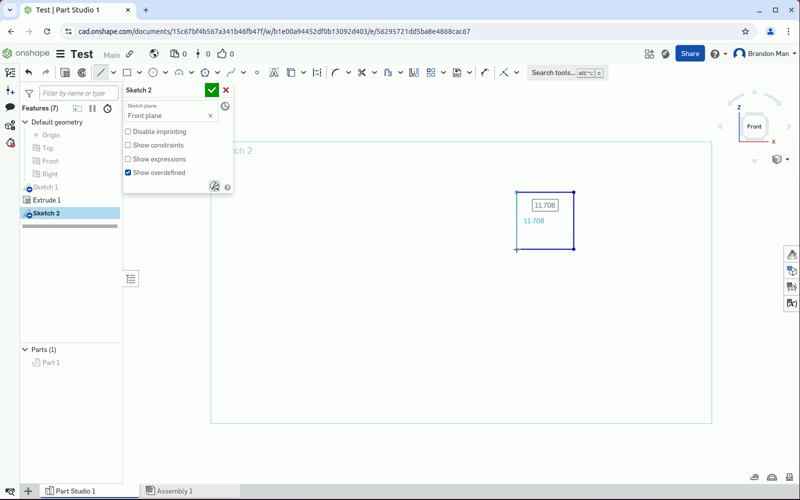
key_up(shift)
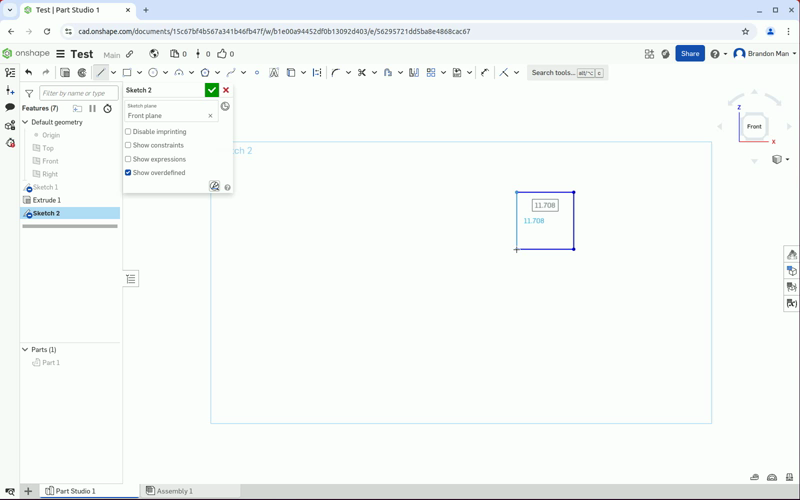
click(516, 249)
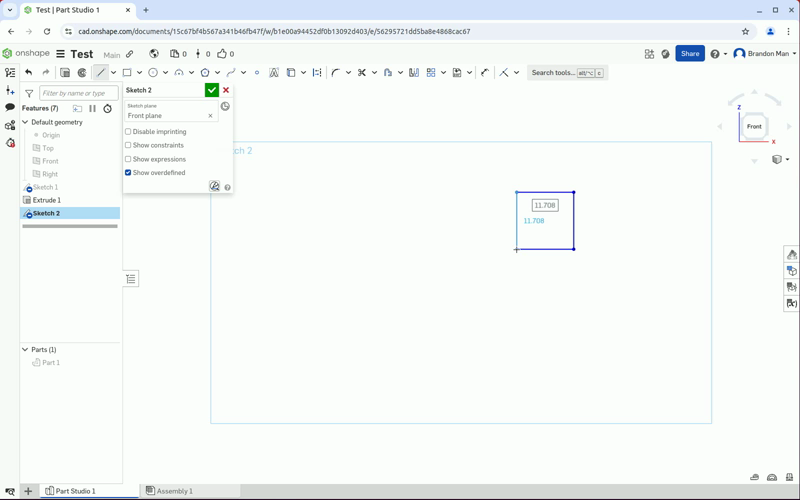
key(esc)
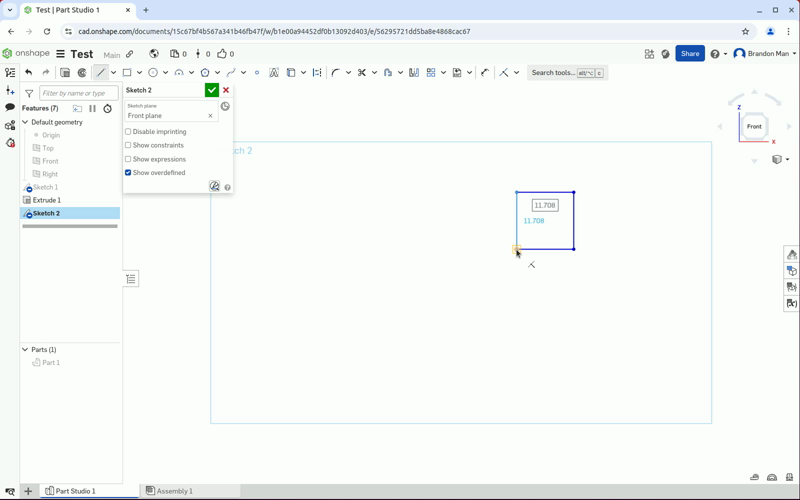
mouse_move(540, 202)
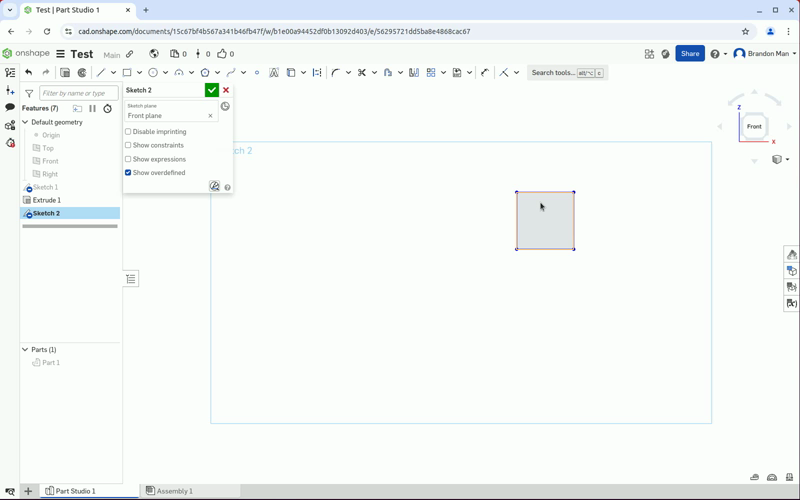
click(540, 202)
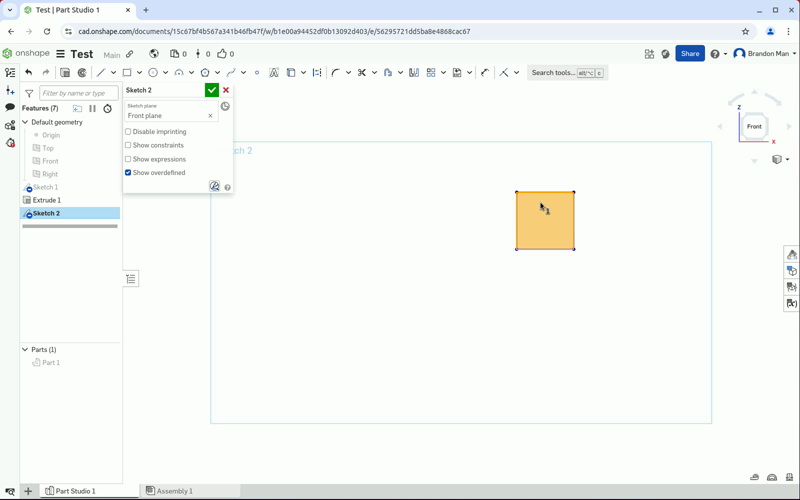
mouse_move(73, 352)
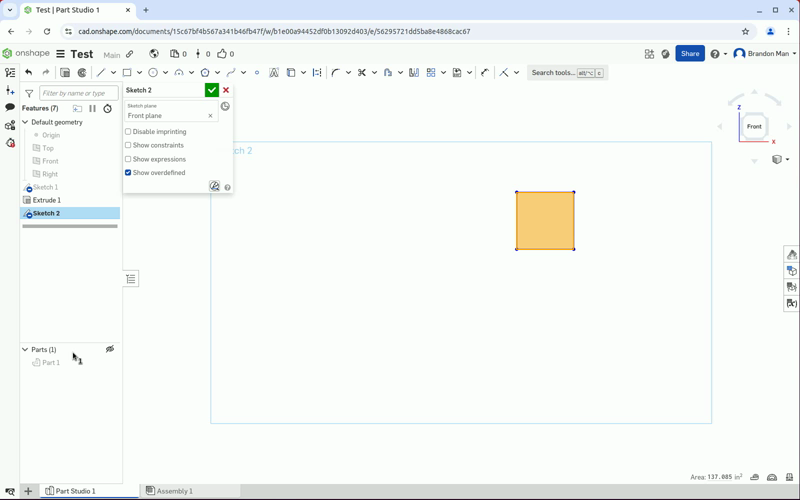
key(shift+y)
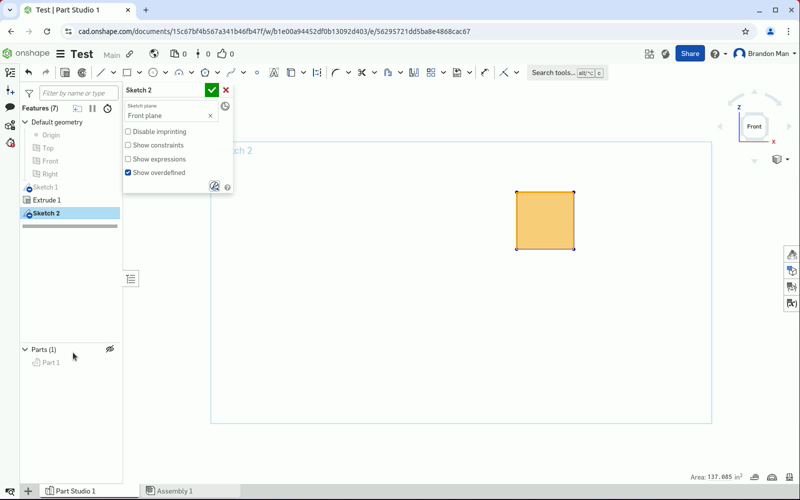
key(shift+e)
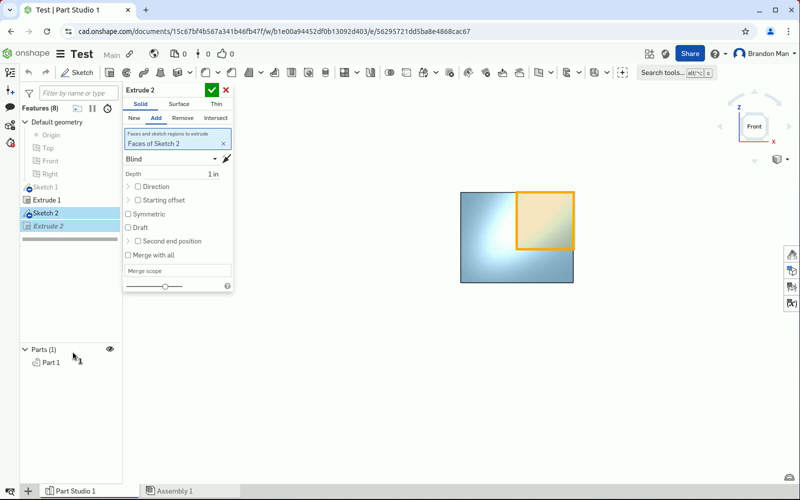
mouse_move(143, 106)
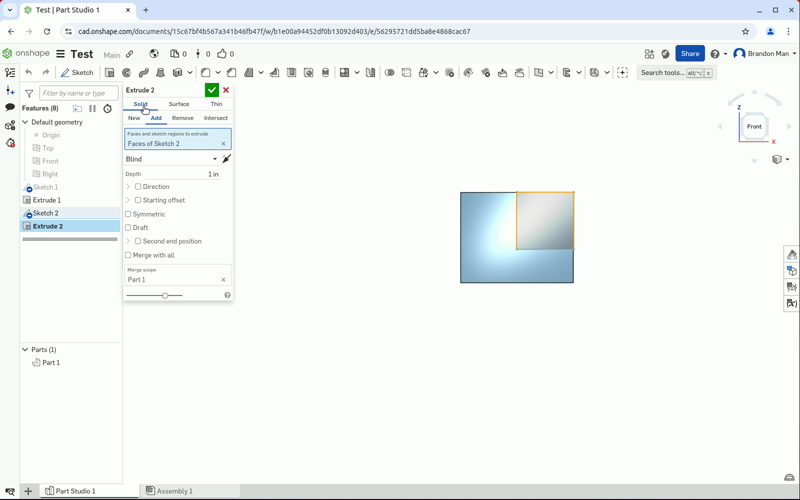
click(143, 106)
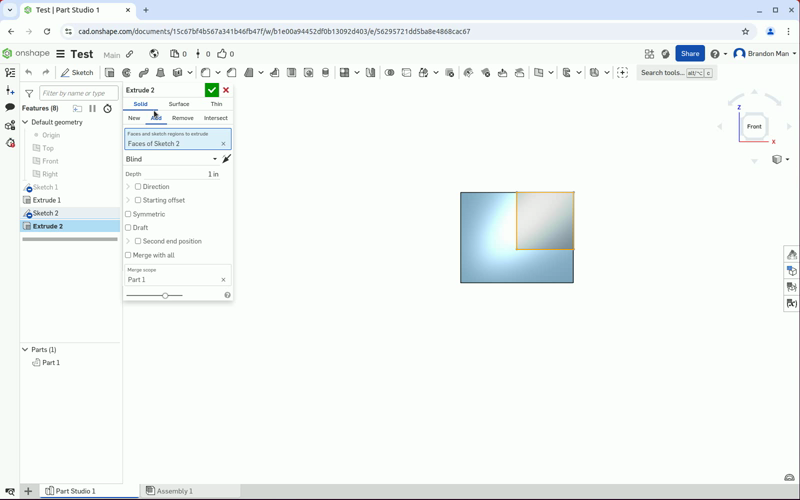
mouse_move(186, 120)
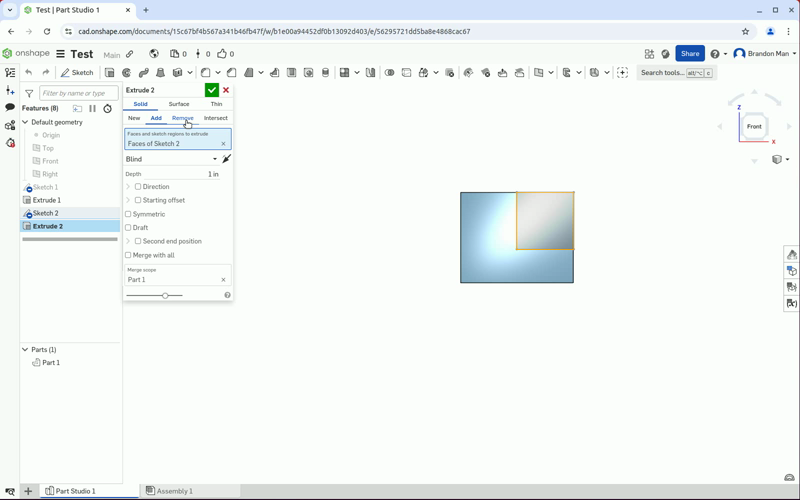
click(186, 120)
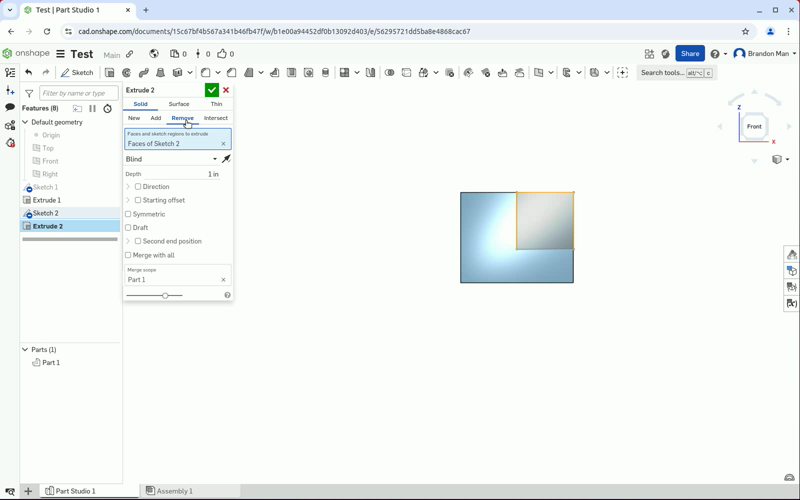
key(tab, 4)
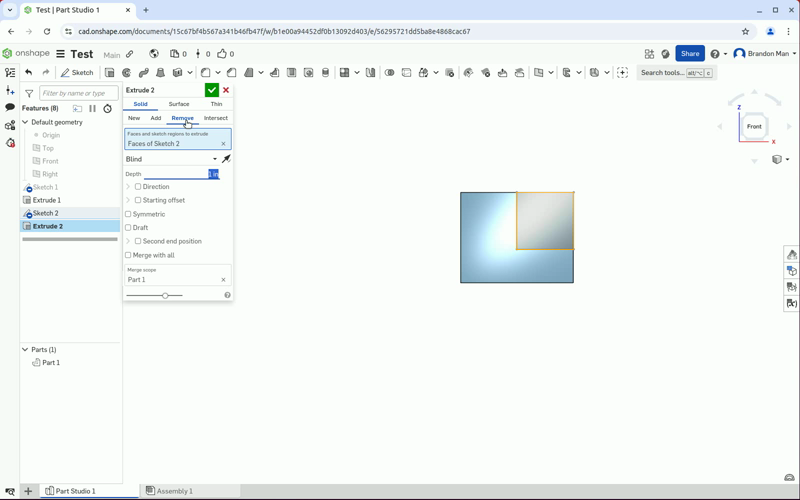
text(23.59)
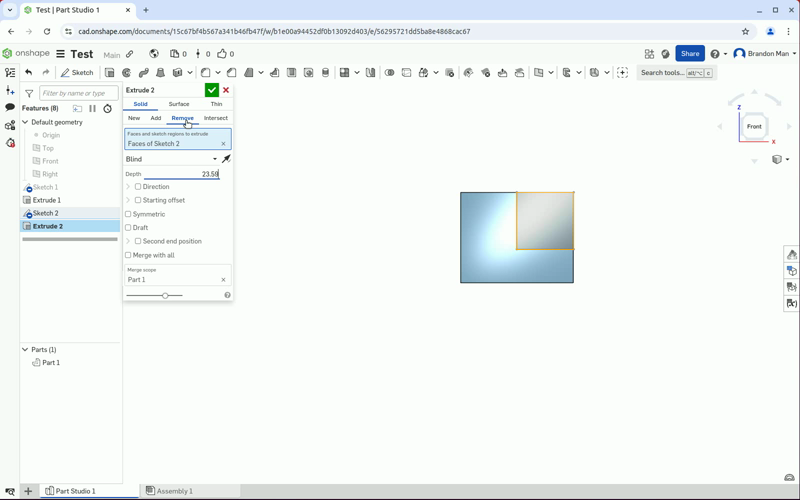
key(tab, 6)
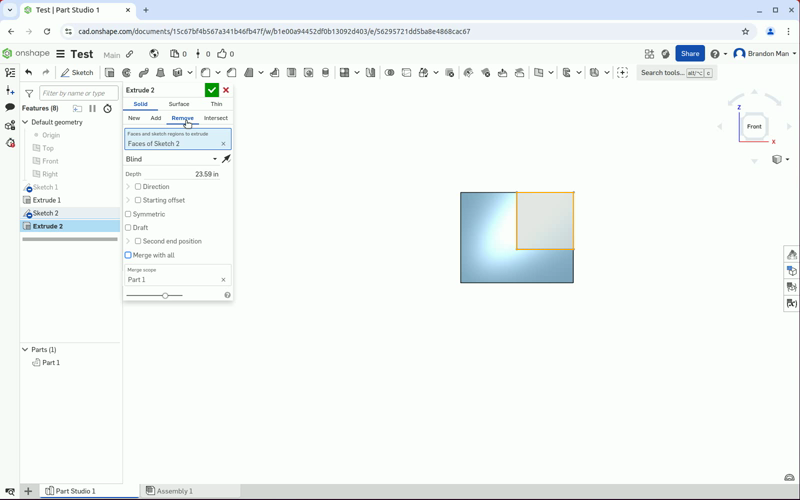
key(space)
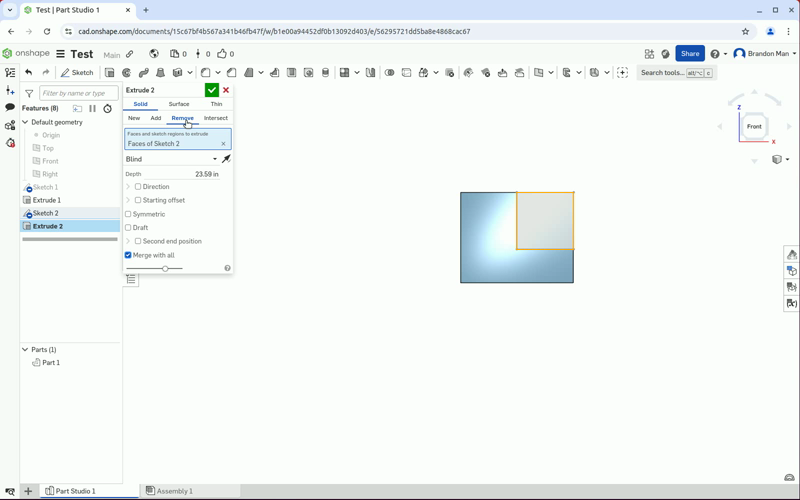
key(enter)
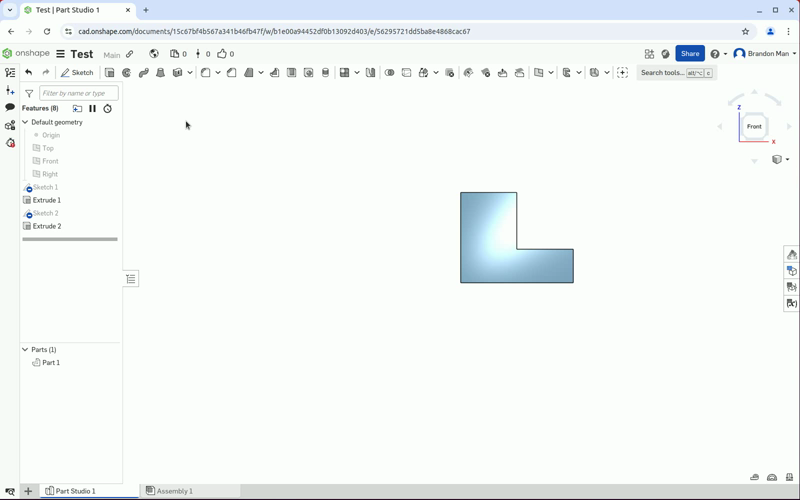
key(shift+h)
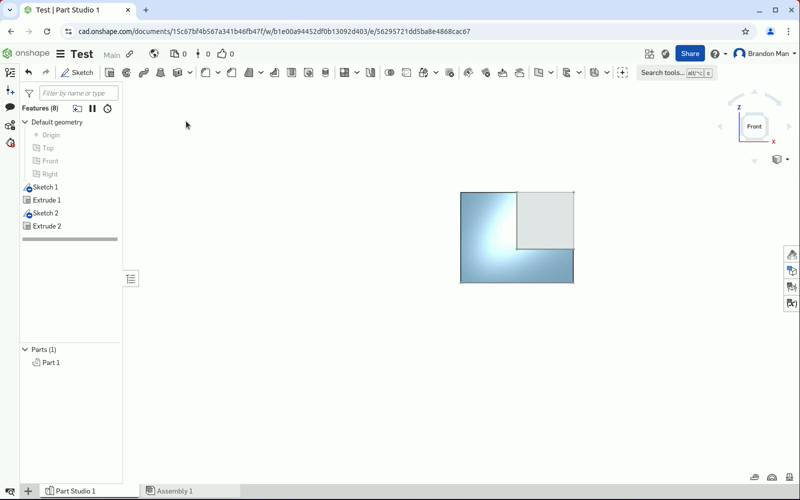
key(shift+h)
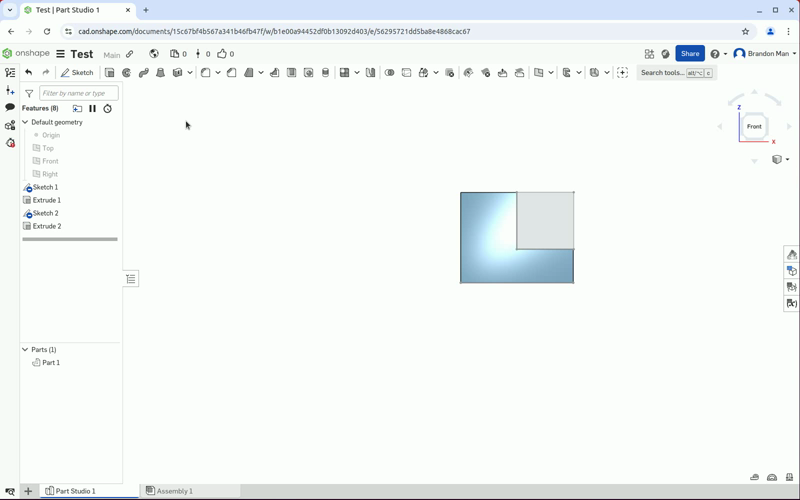
key(shift+7)
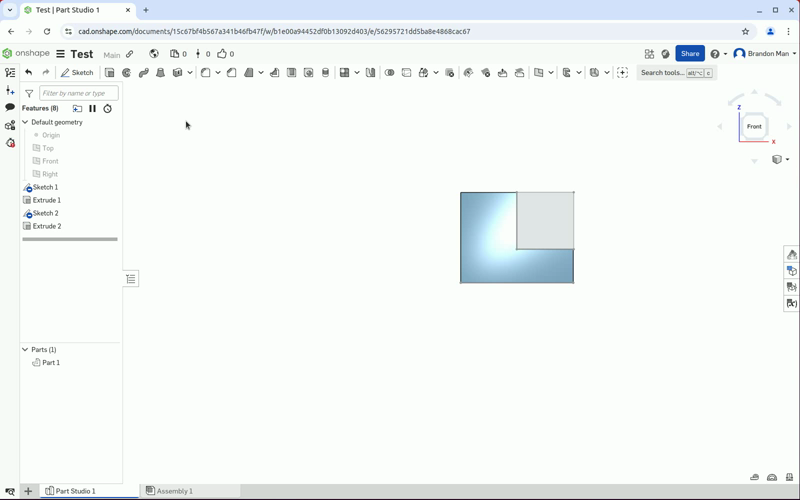
key(left, 2)
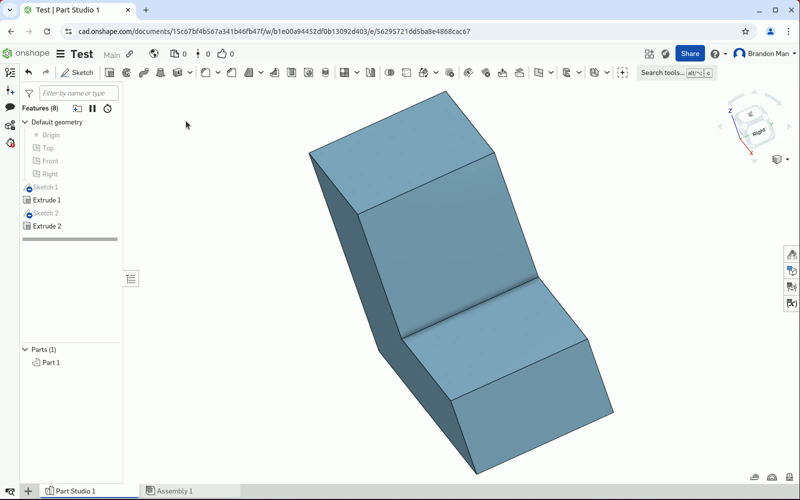
key(down, 2)
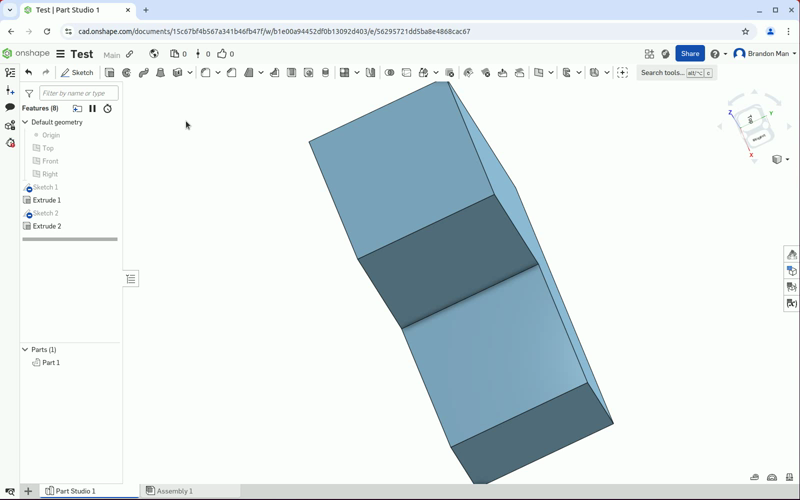
key(up, 2)
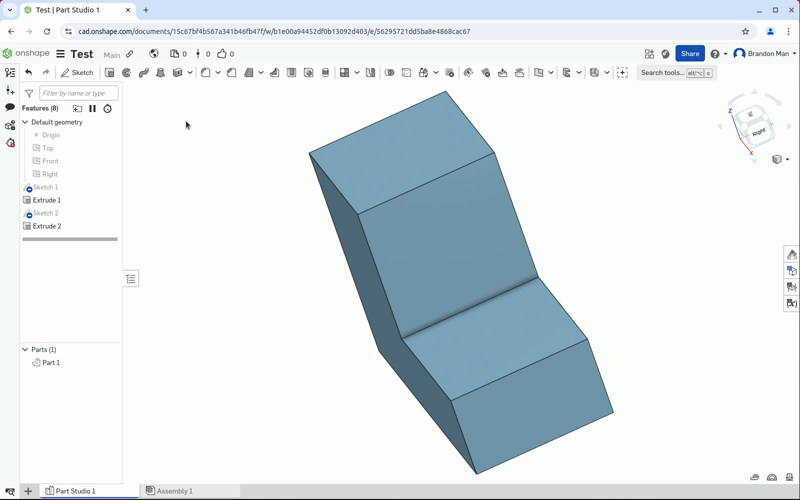
key(right, 2)
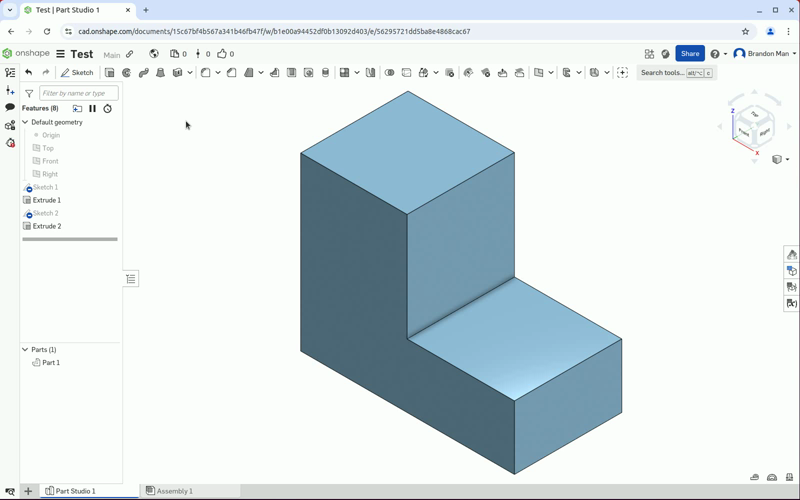
mouse_move(73, 189)
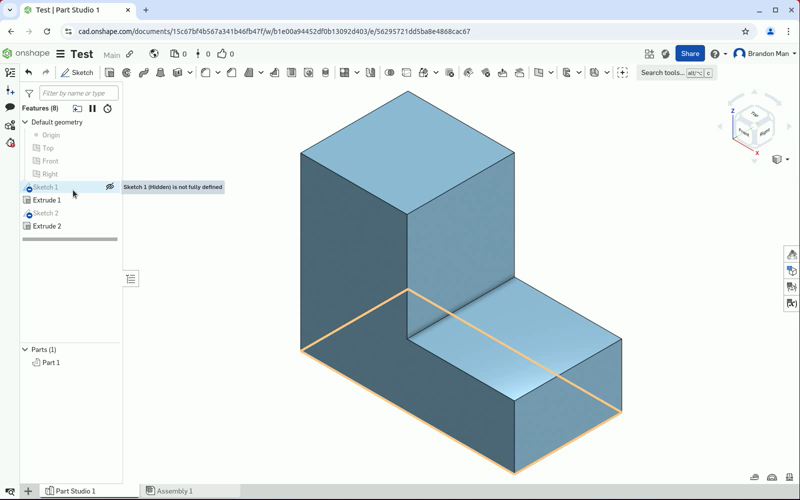
click(73, 189)